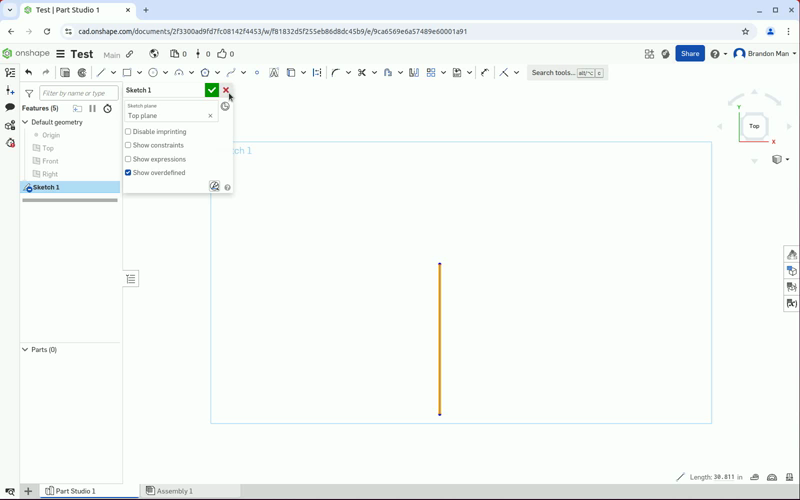
key(shift+h)
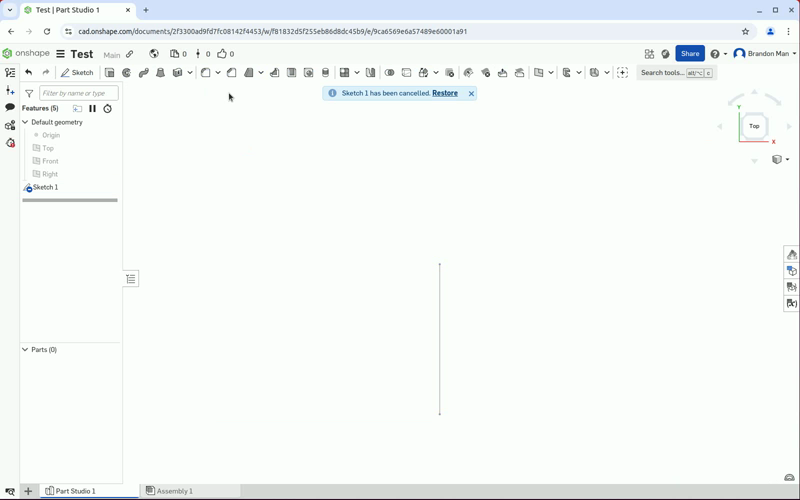
key(shift+s)
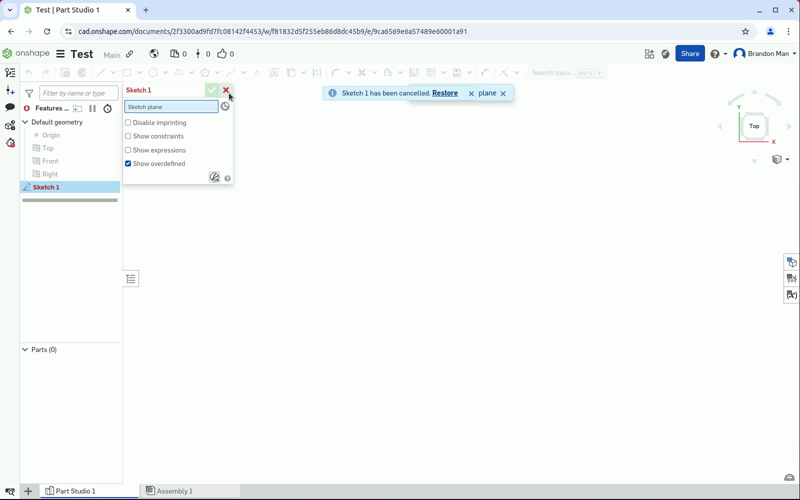
mouse_move(73, 150)
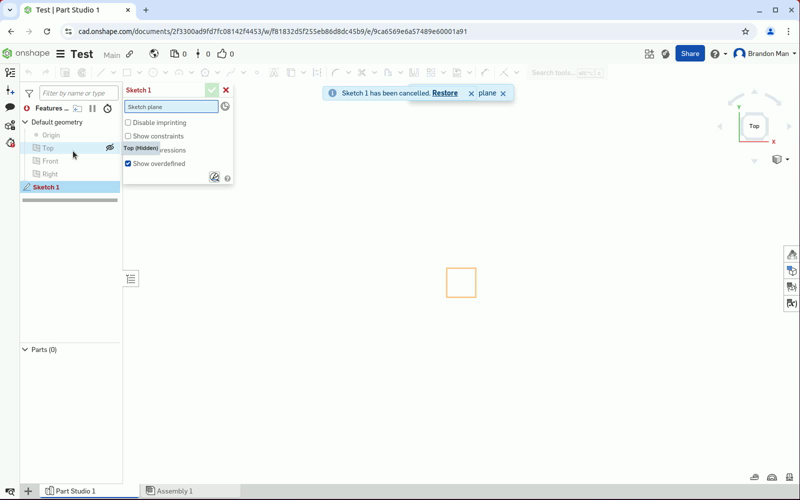
click(73, 150)
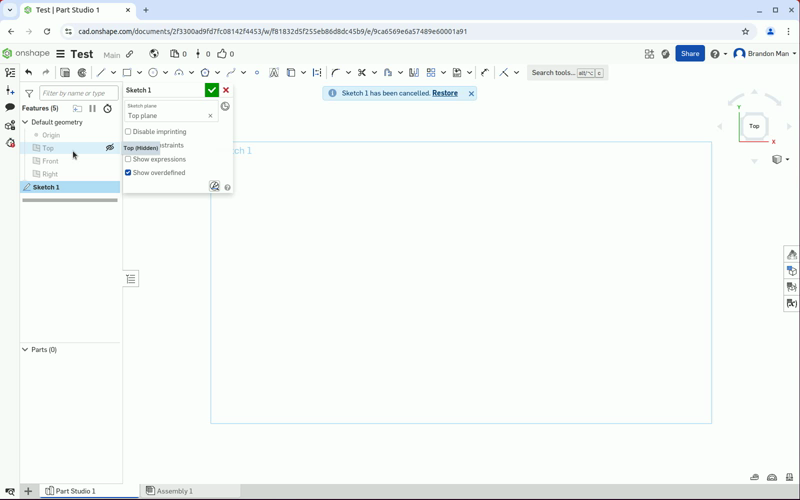
mouse_move(73, 352)
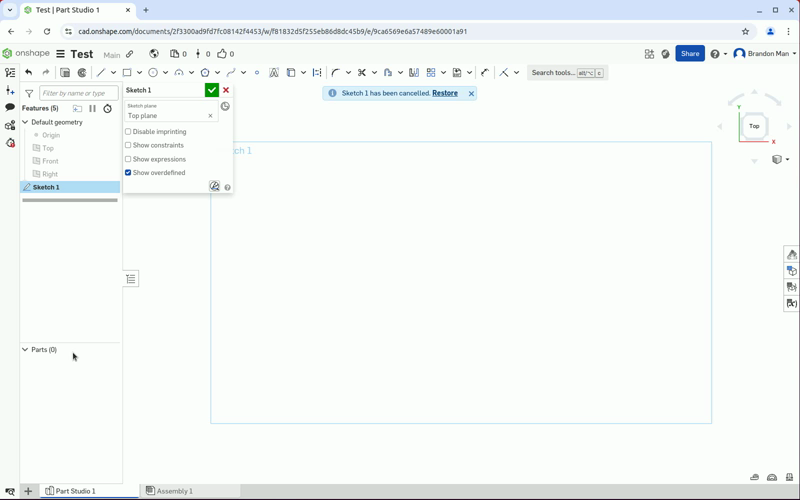
key(y)
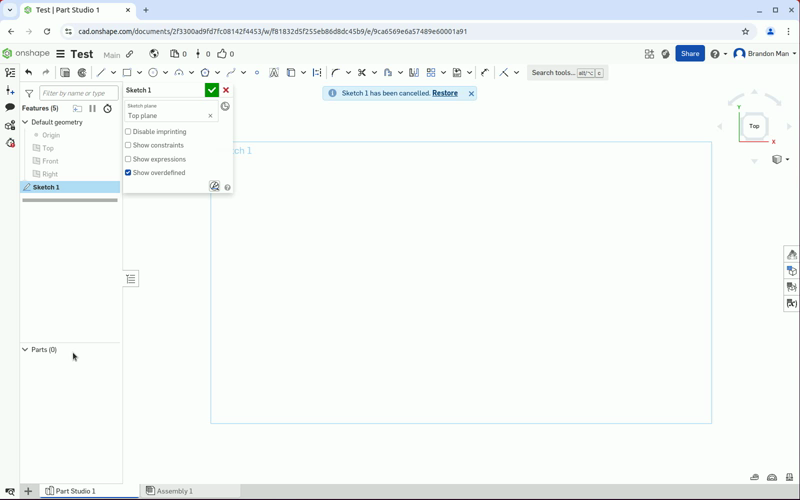
key(c)
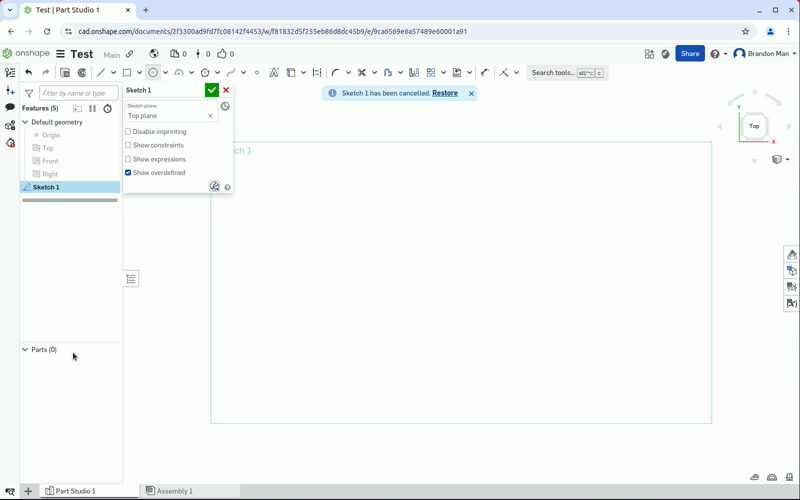
key_down(shift)
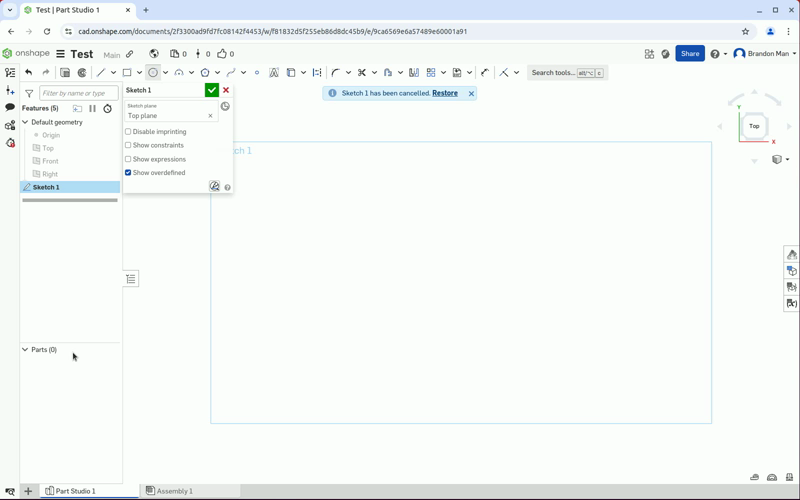
mouse_move(461, 282)
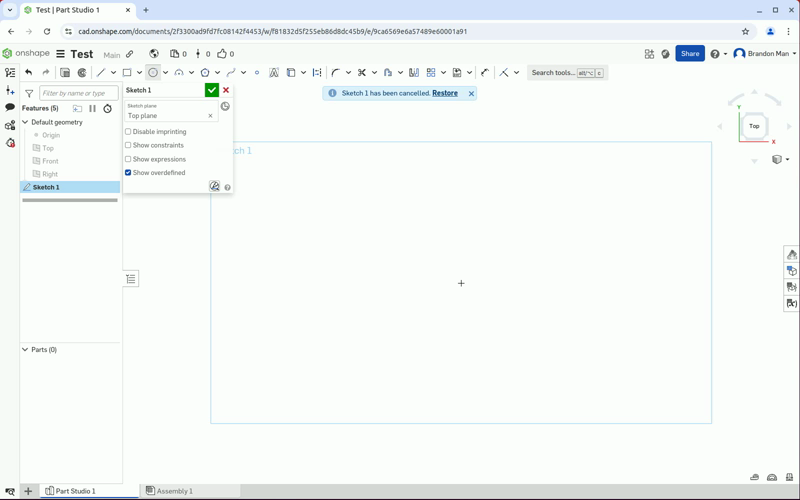
click(461, 282)
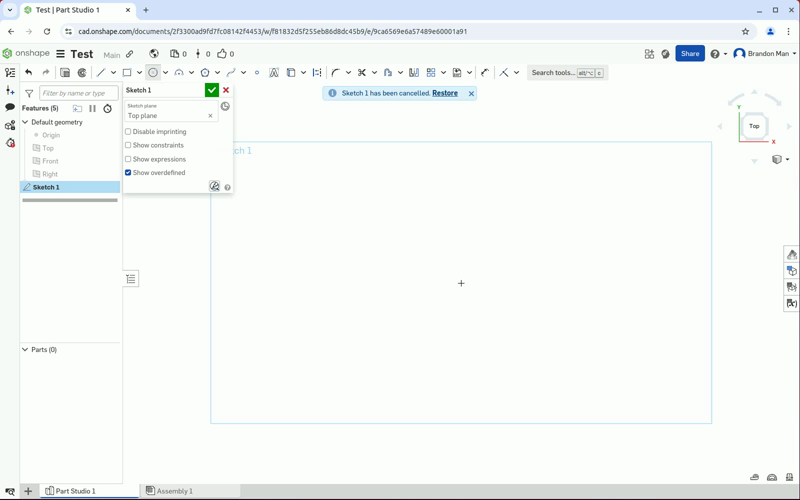
key_up(shift)
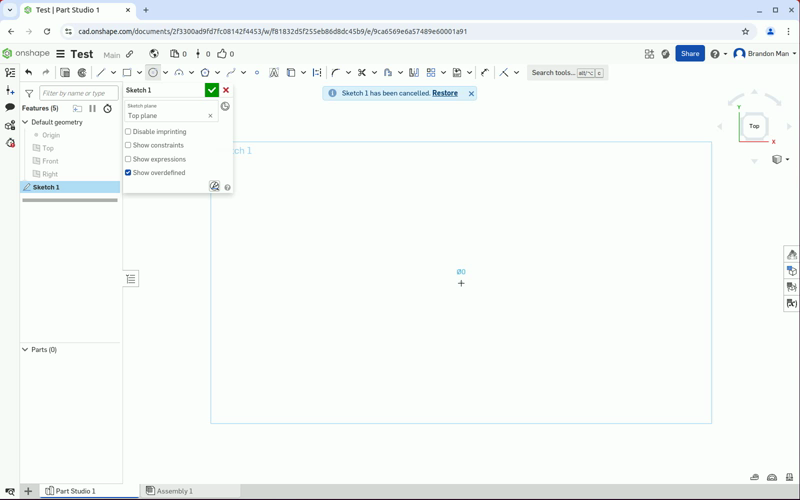
mouse_move(466, 282)
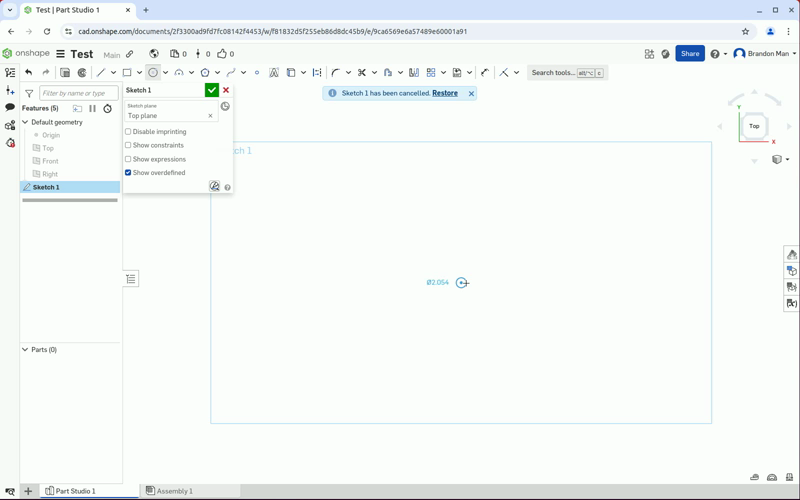
click(466, 282)
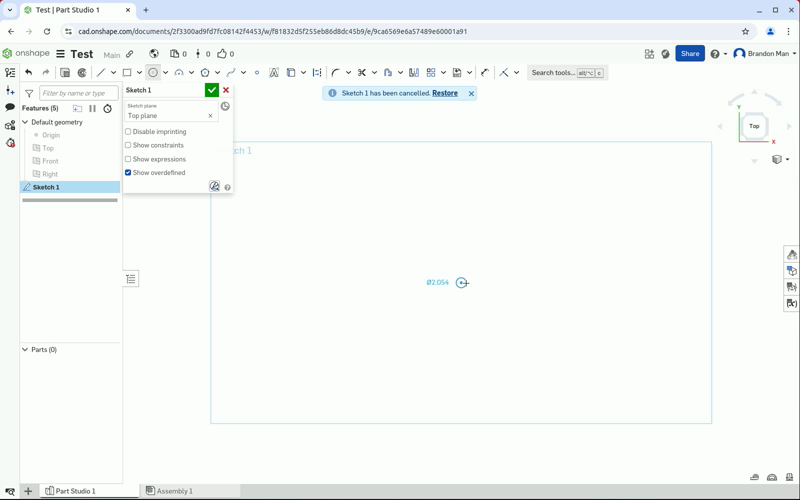
key(esc)
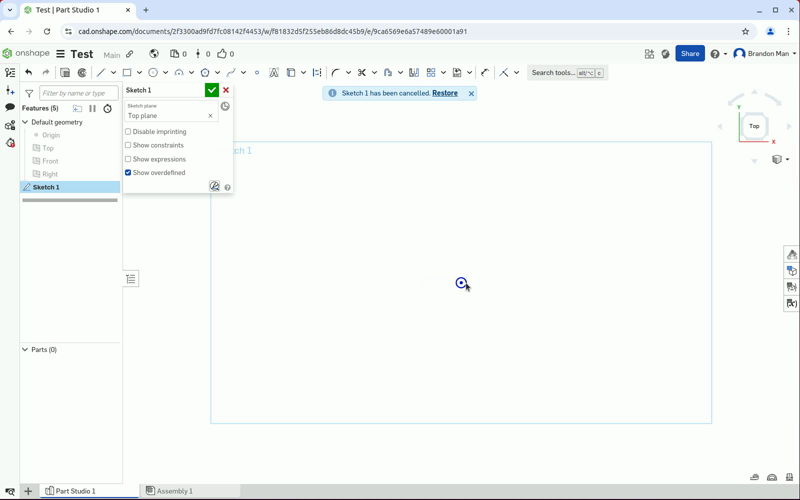
mouse_move(461, 282)
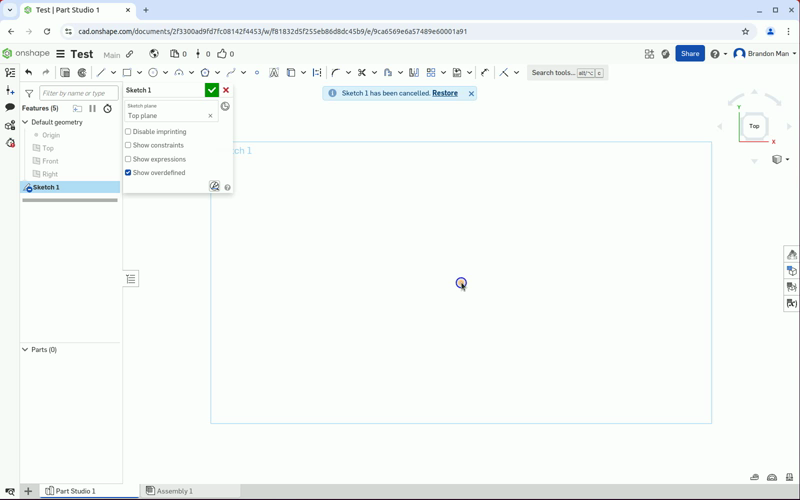
scroll(6)
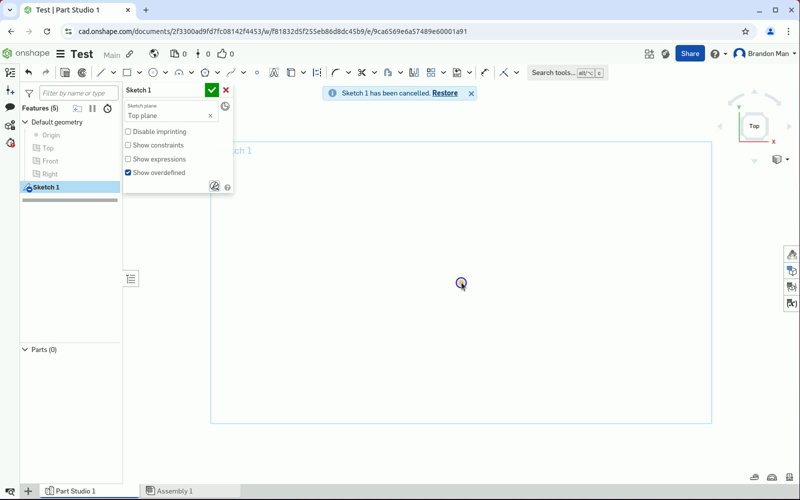
scroll(6)
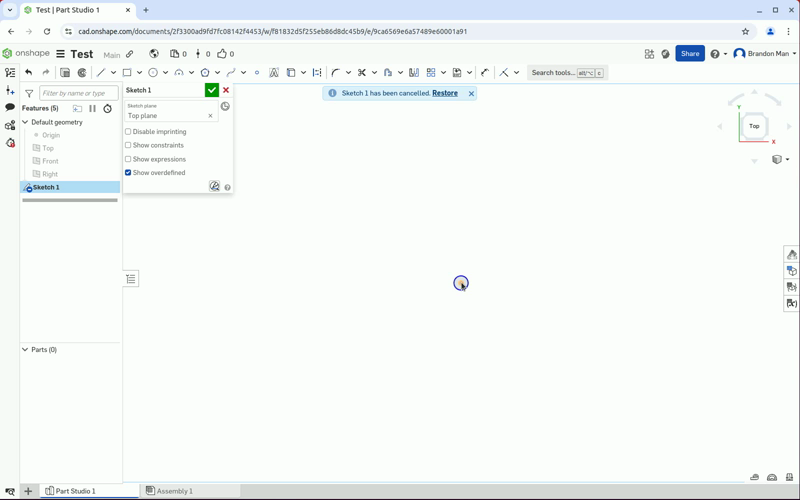
scroll(6)
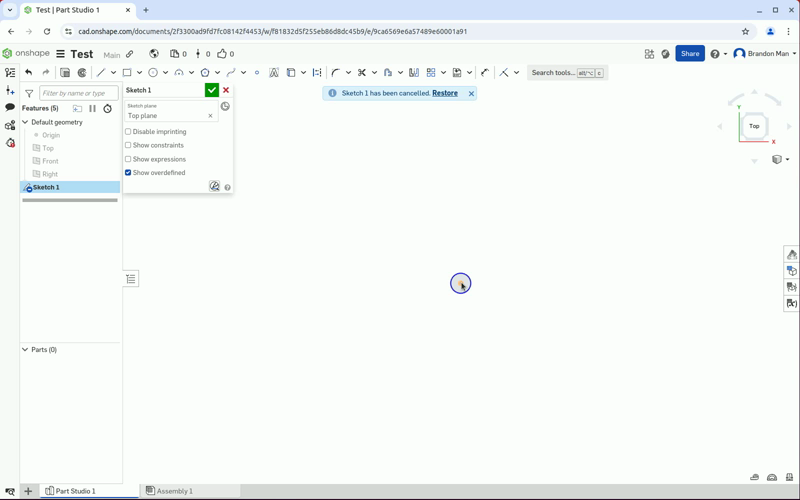
scroll(6)
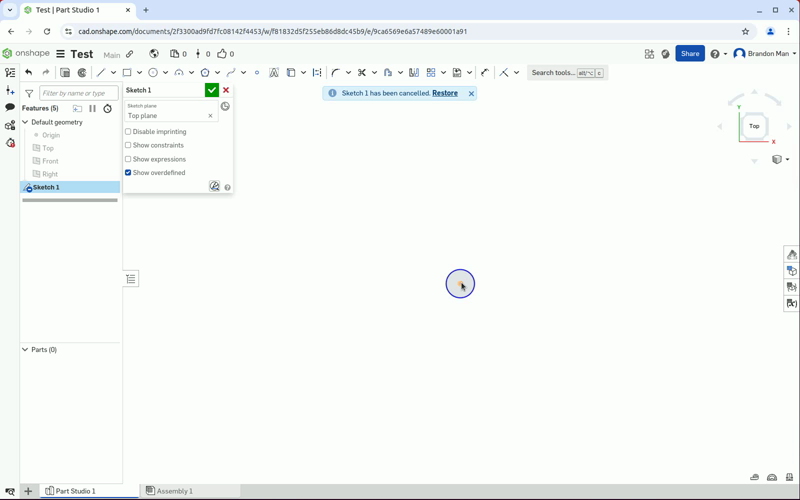
scroll(6)
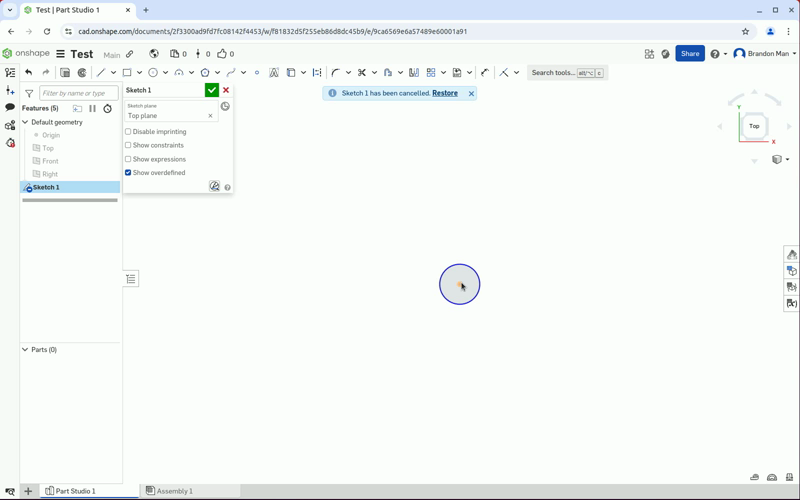
scroll(6)
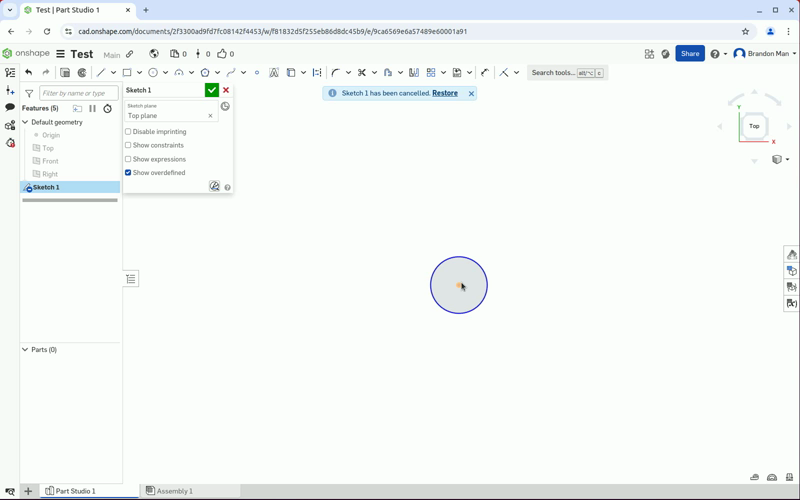
scroll(6)
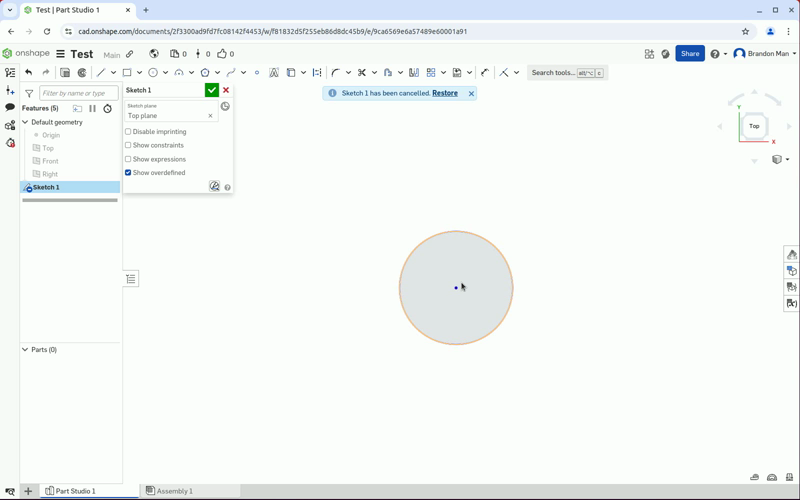
click(461, 282)
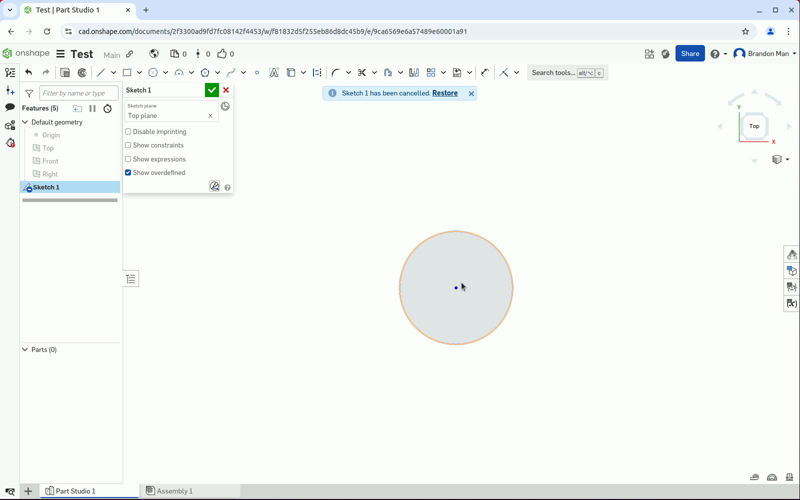
scroll(-6)
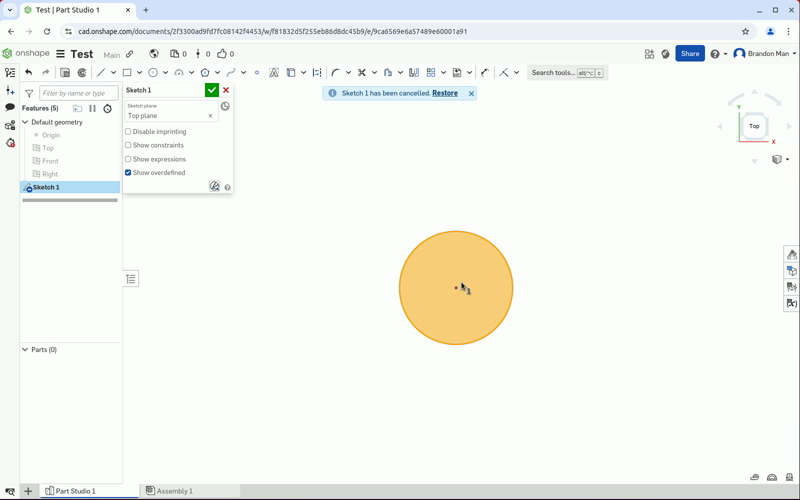
scroll(-6)
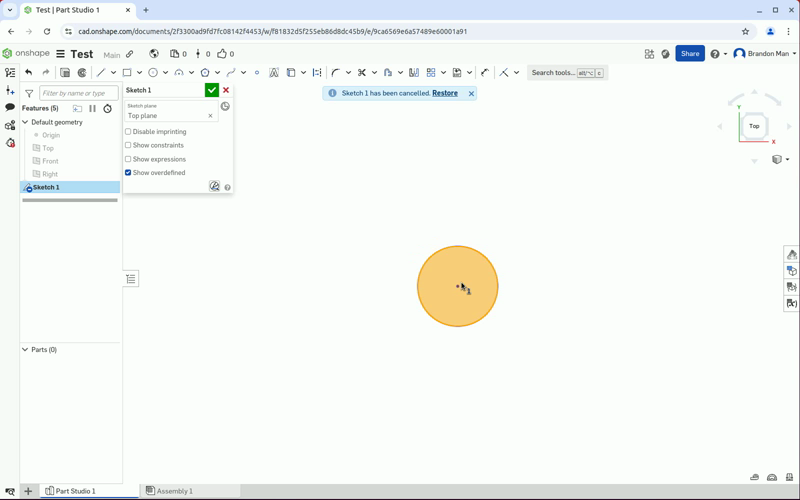
scroll(-6)
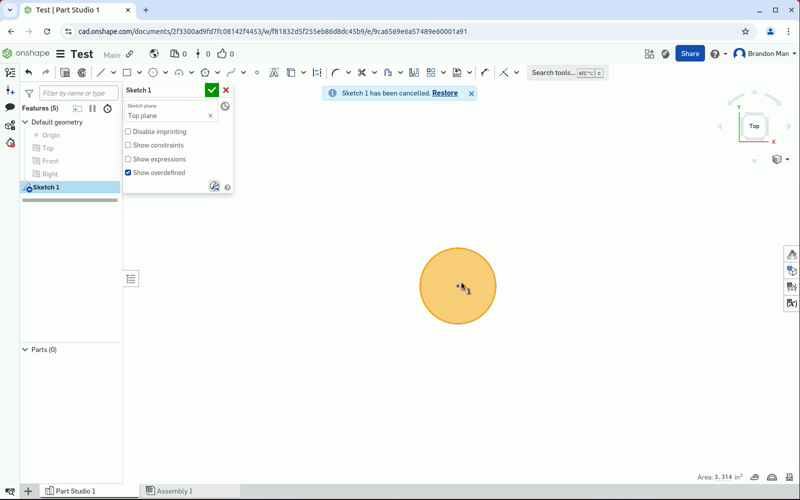
scroll(-6)
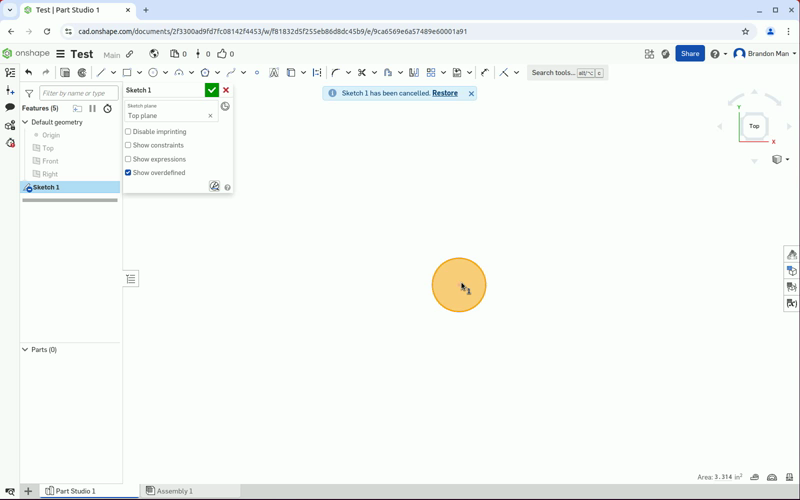
scroll(-6)
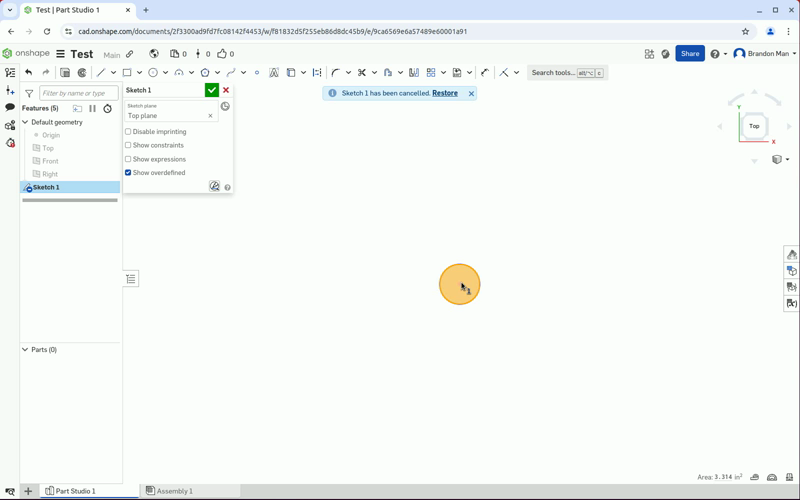
scroll(-6)
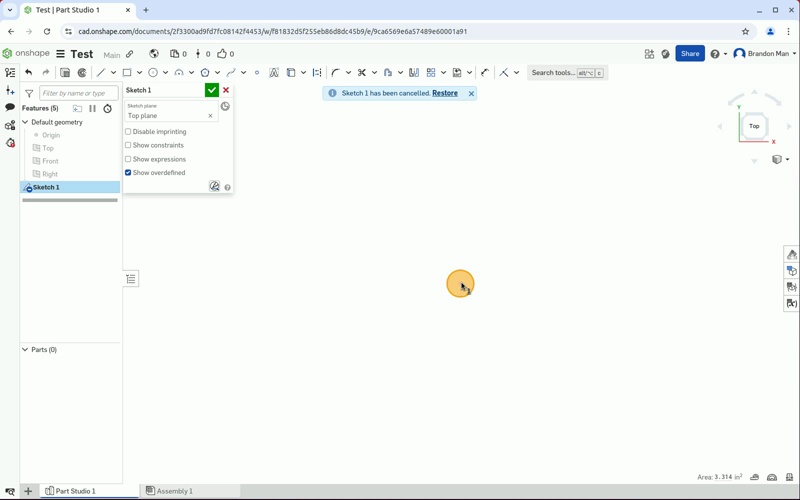
scroll(-6)
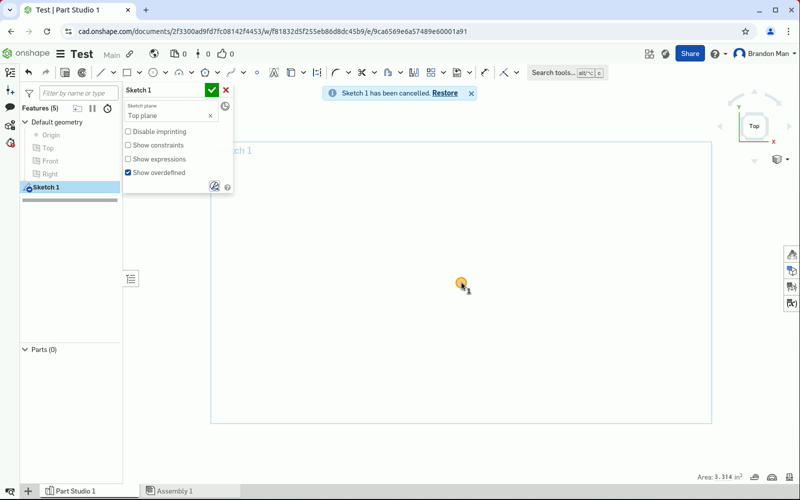
mouse_move(73, 352)
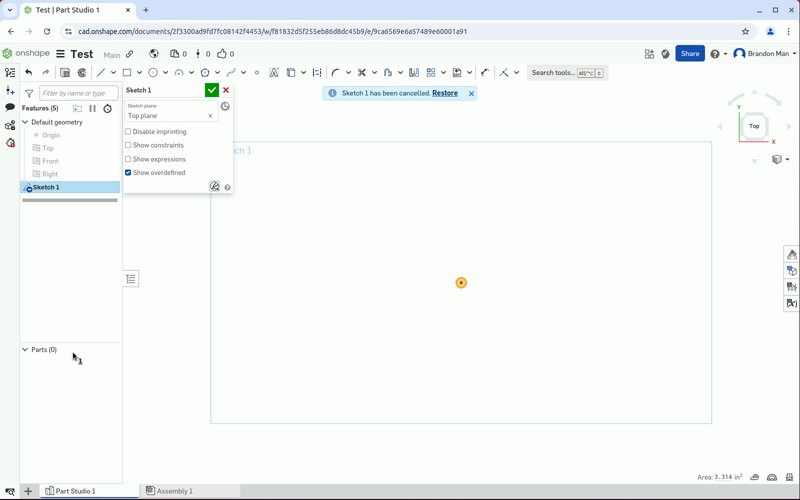
key(shift+y)
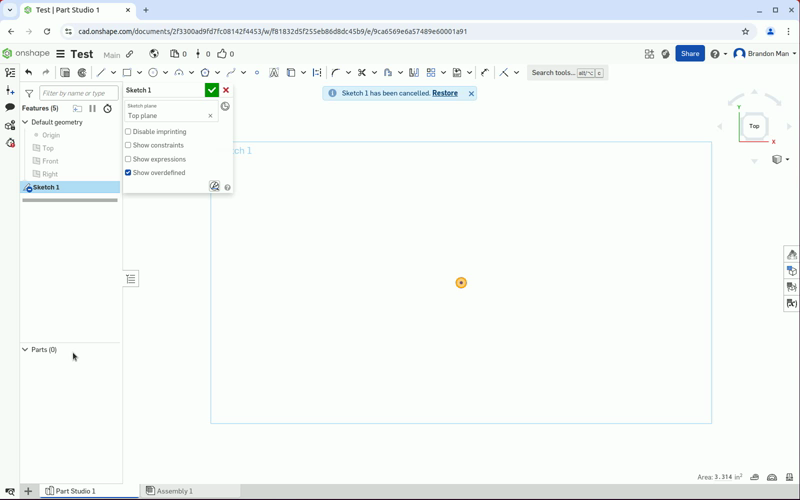
key(shift+e)
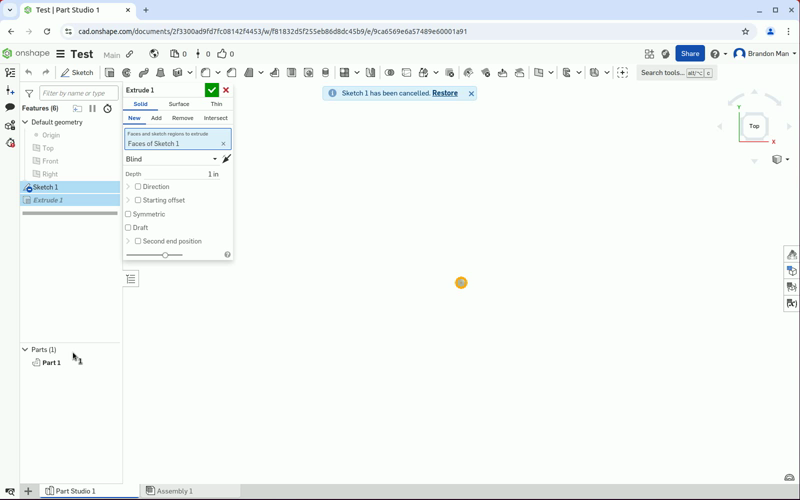
mouse_move(143, 106)
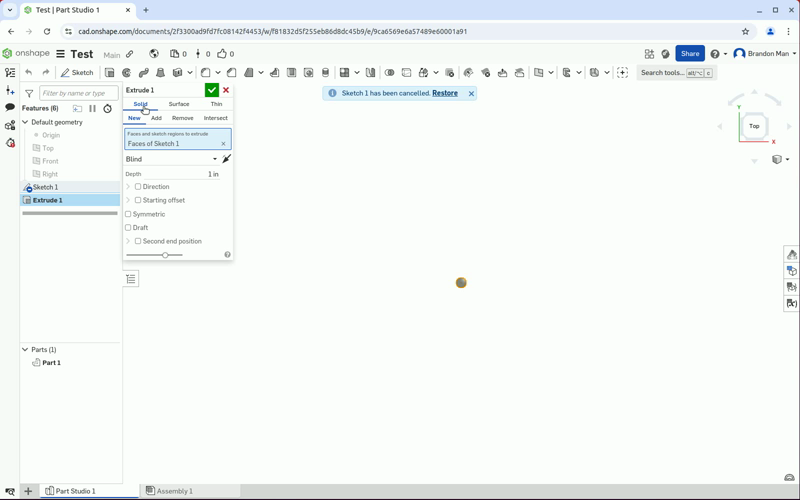
click(143, 106)
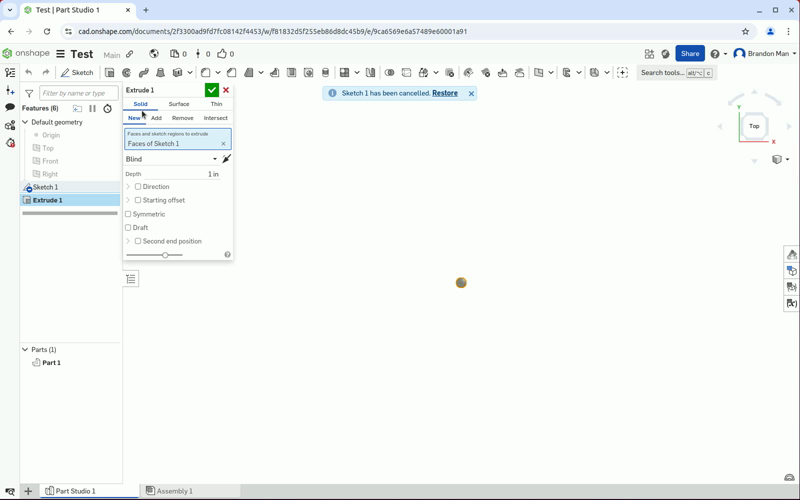
mouse_move(137, 120)
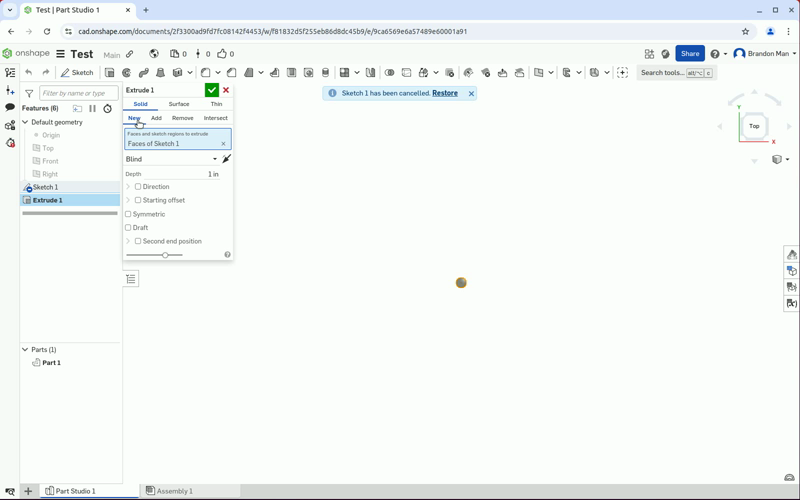
click(137, 120)
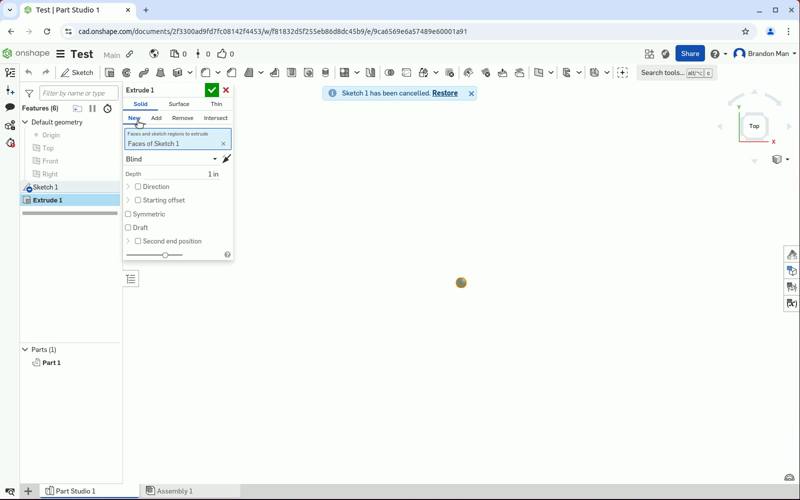
key(tab, 4)
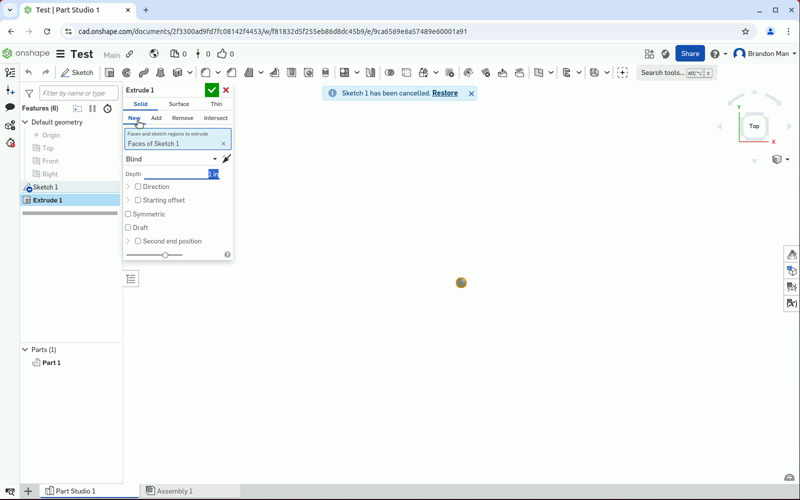
text(-5.777)
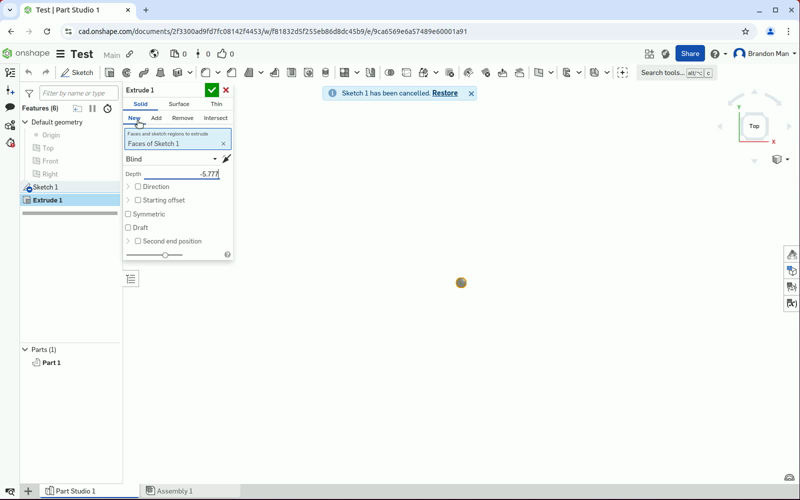
key(enter)
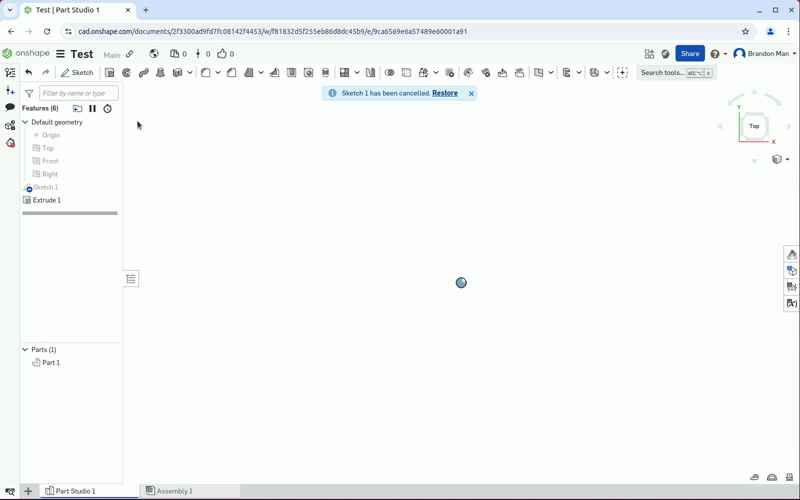
key(shift+h)
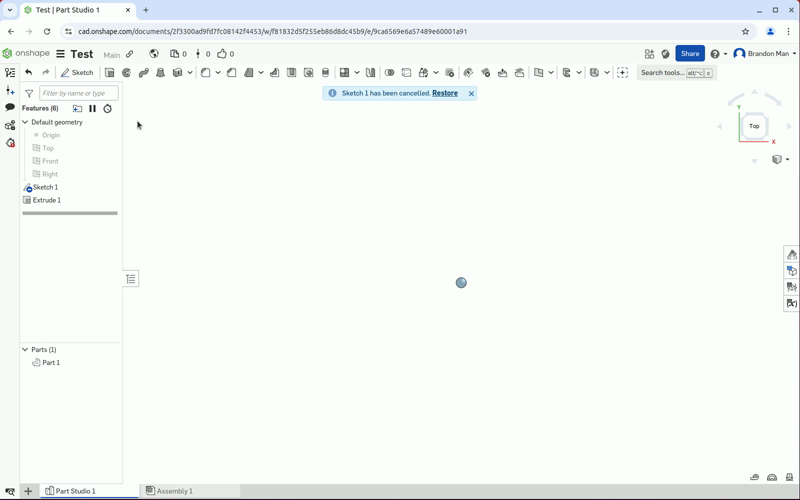
key(shift+h)
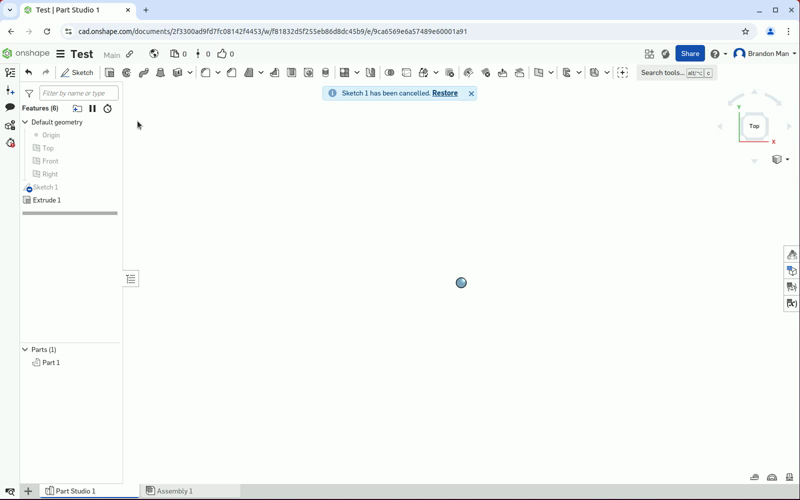
mouse_move(73, 189)
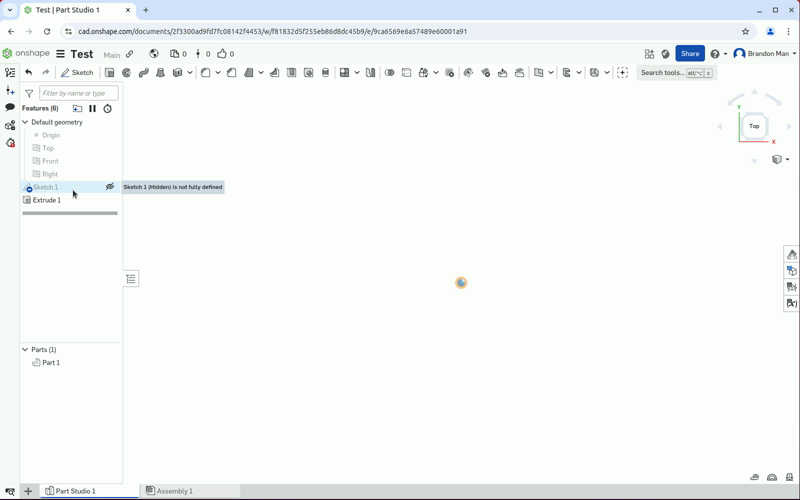
click(73, 189)
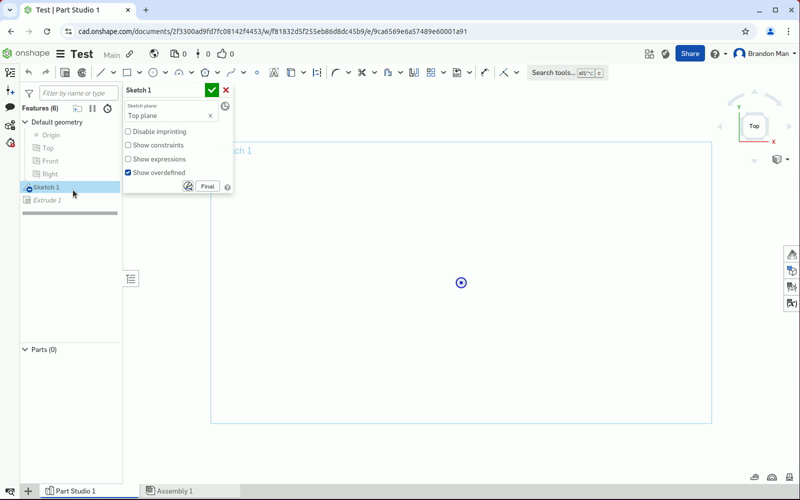
mouse_move(229, 92)
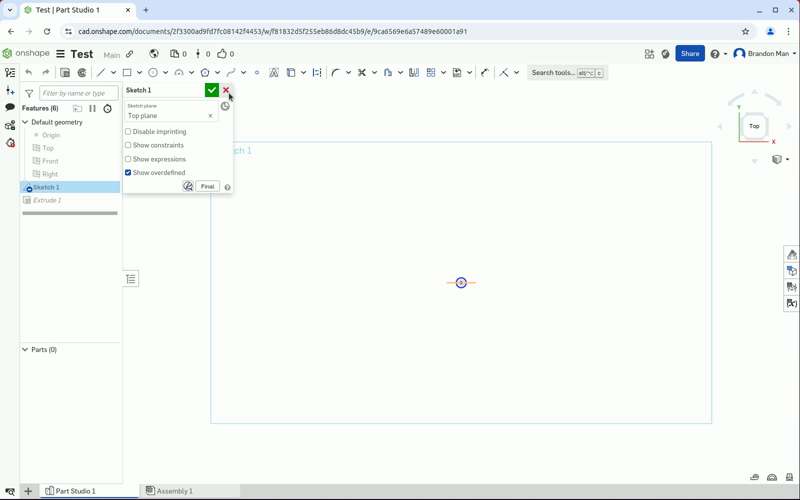
click(229, 92)
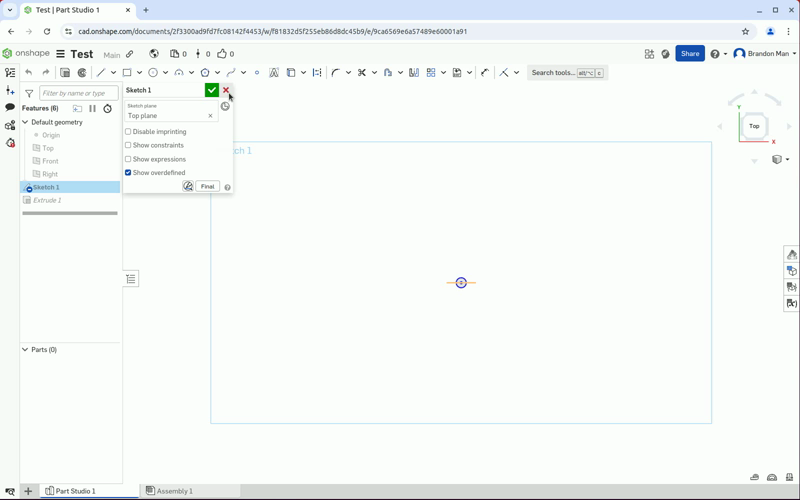
key(shift+s)
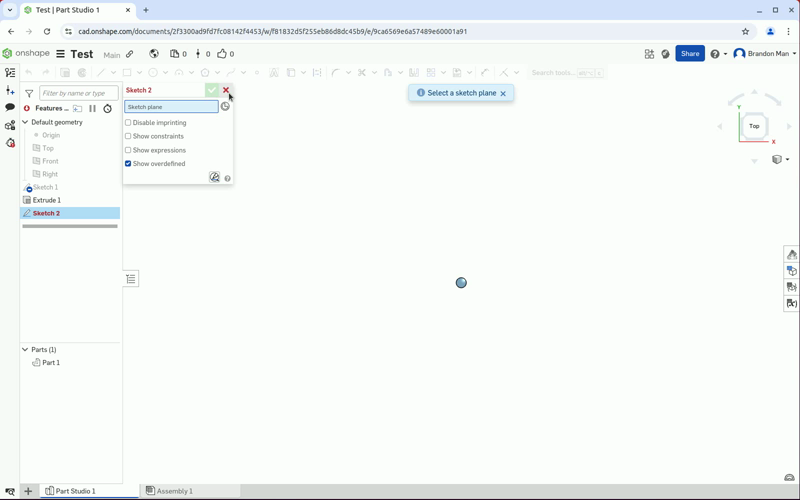
mouse_move(73, 150)
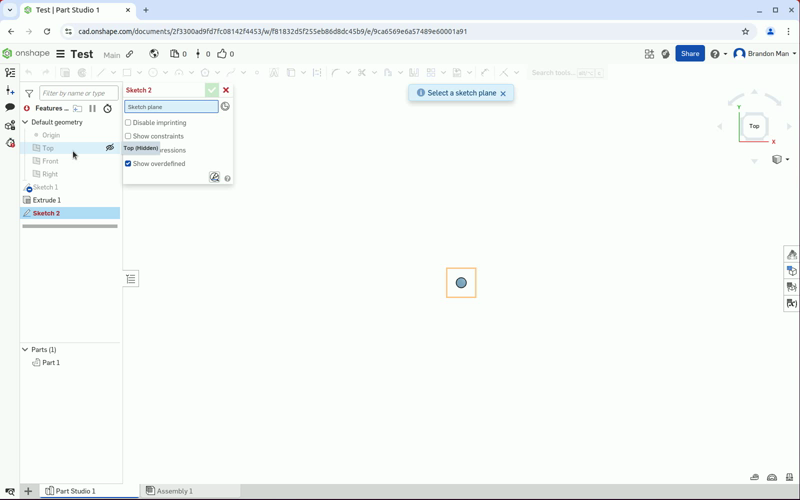
click(73, 150)
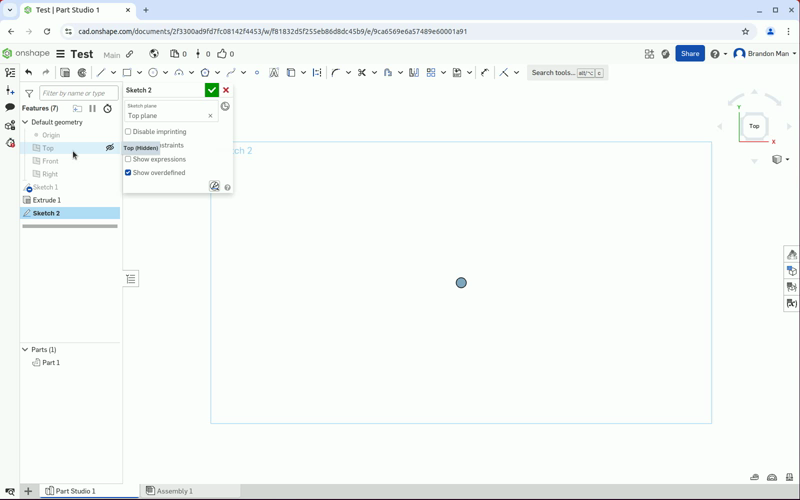
mouse_move(73, 352)
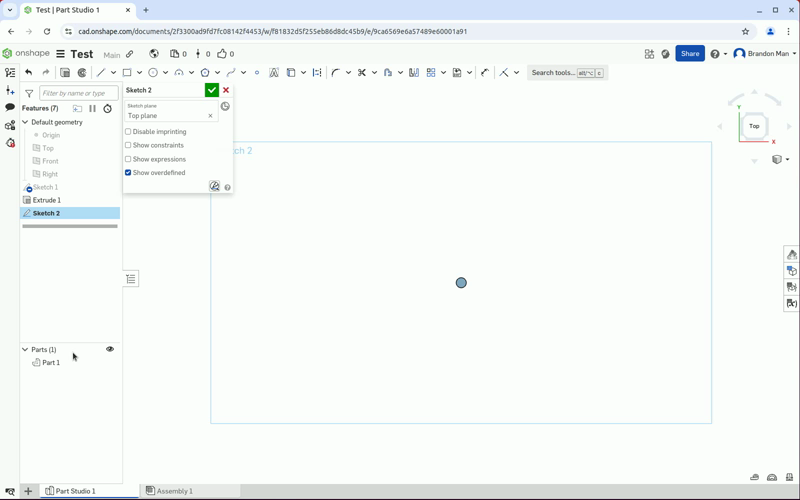
key(y)
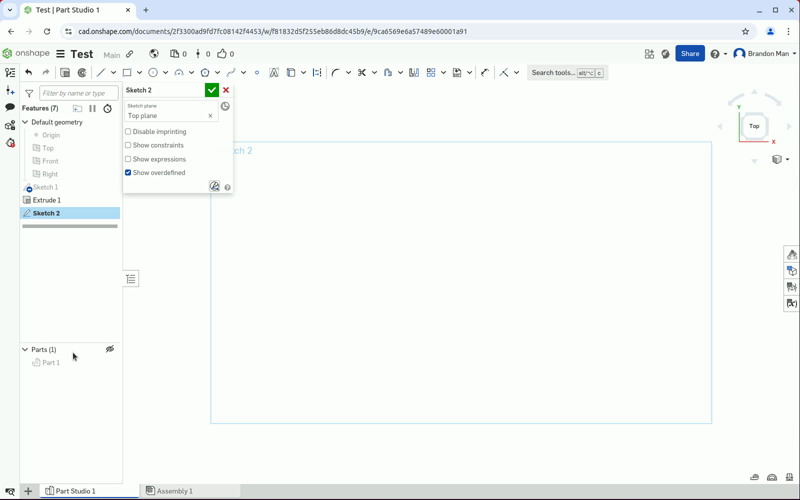
key(l)
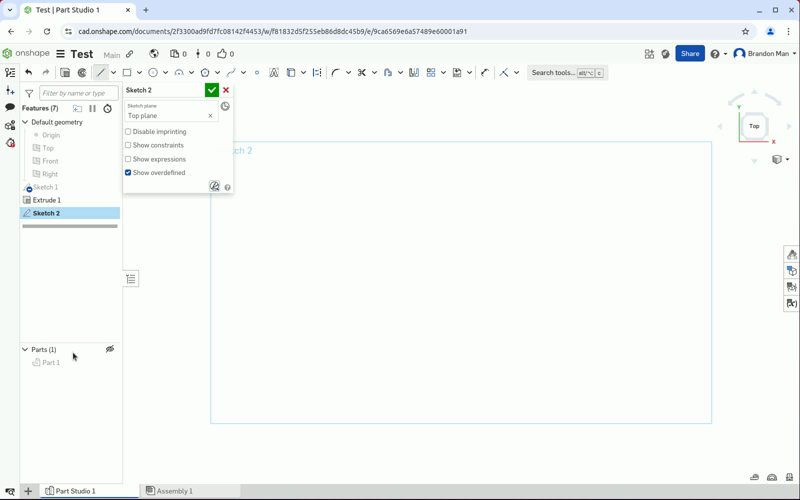
key_down(shift)
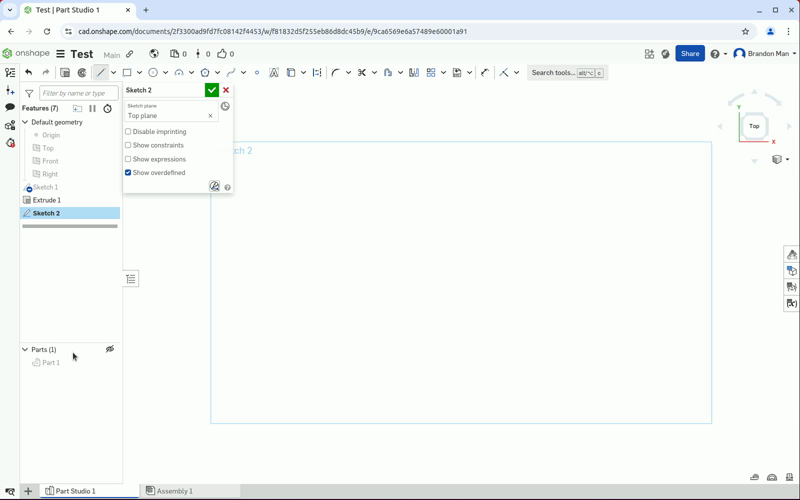
mouse_move(458, 285)
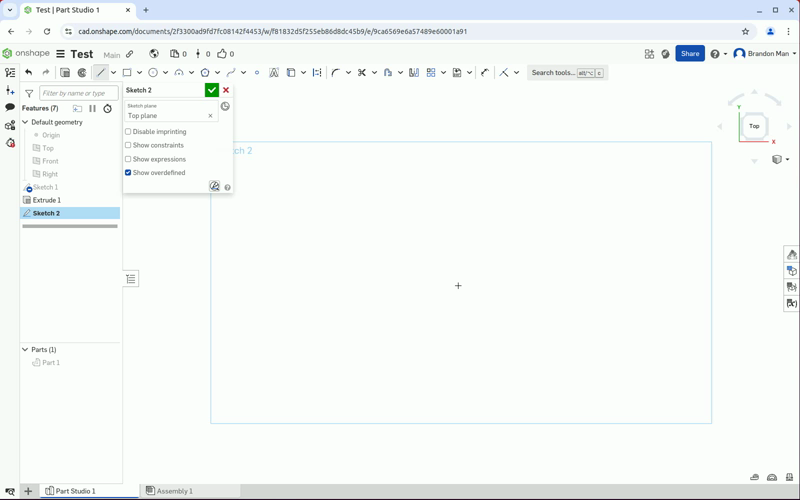
click(458, 285)
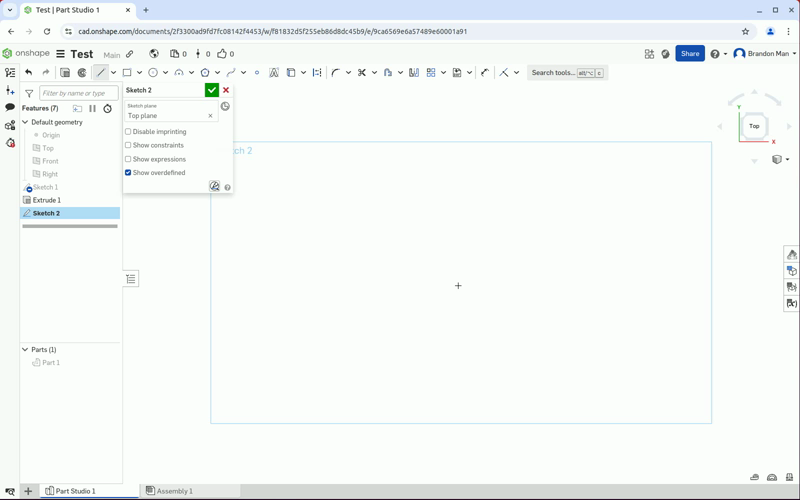
key_up(shift)
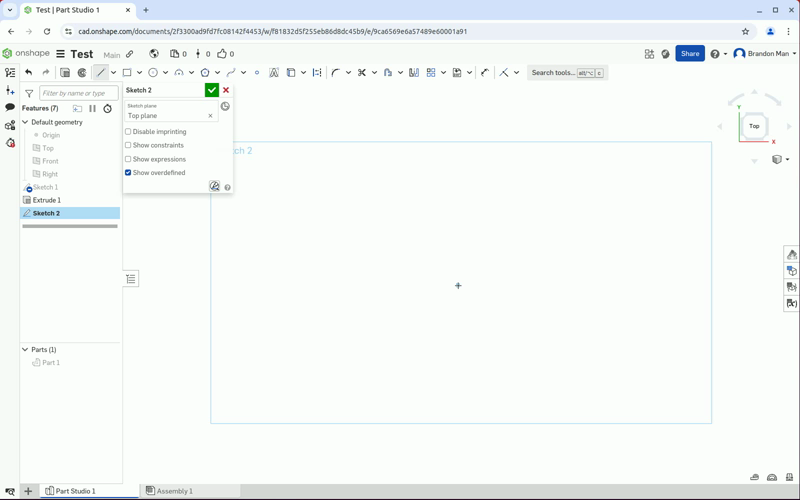
key_down(shift)
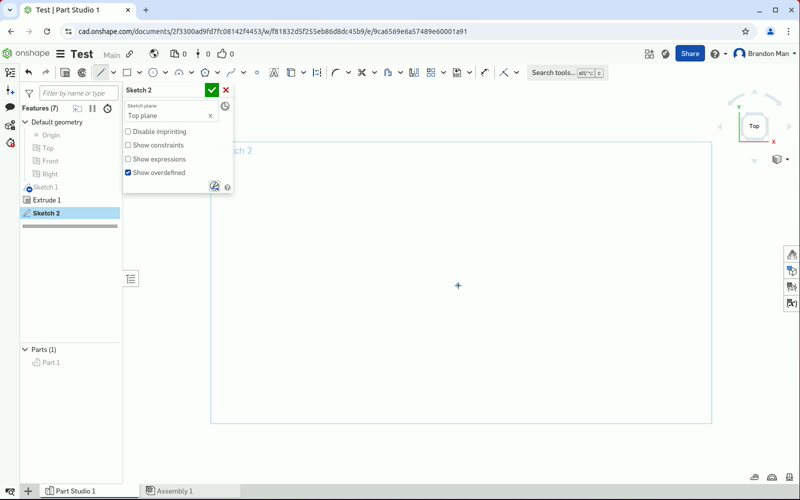
mouse_move(488, 285)
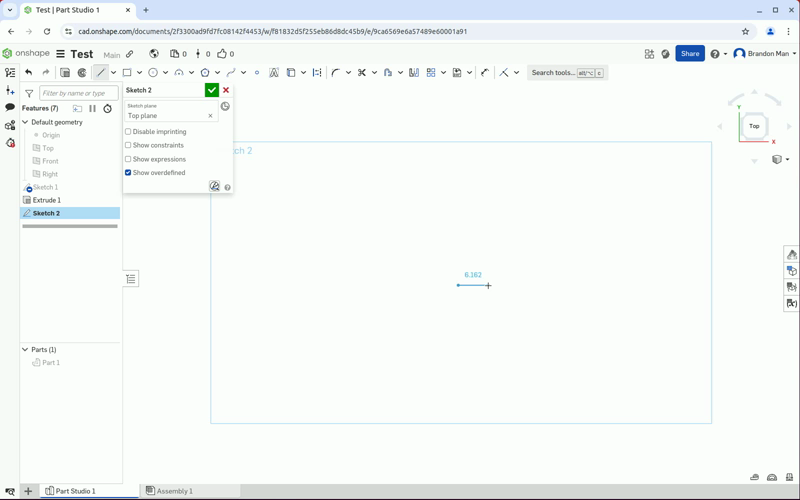
mouse_move(462, 285)
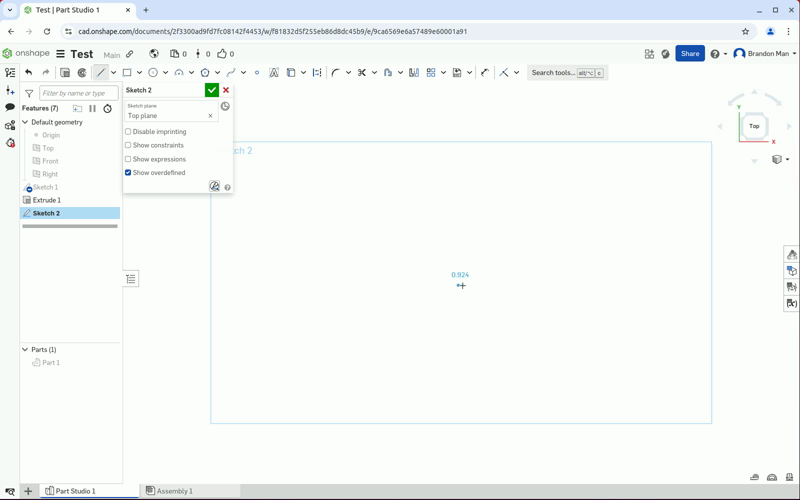
scroll(6)
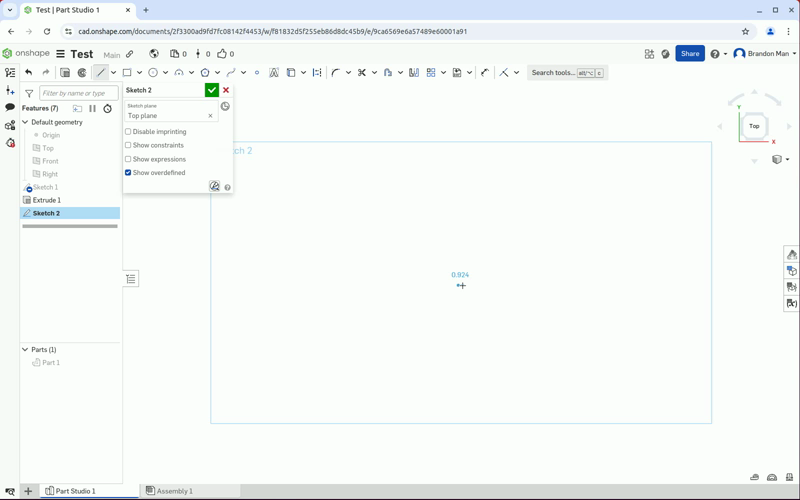
scroll(6)
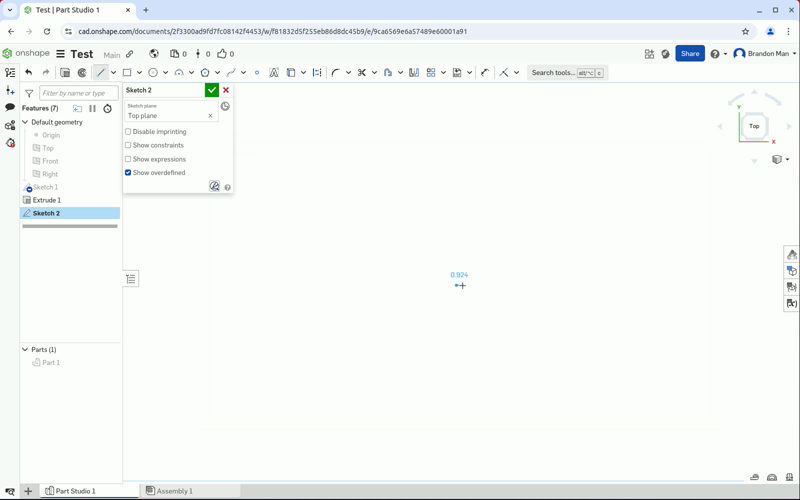
scroll(6)
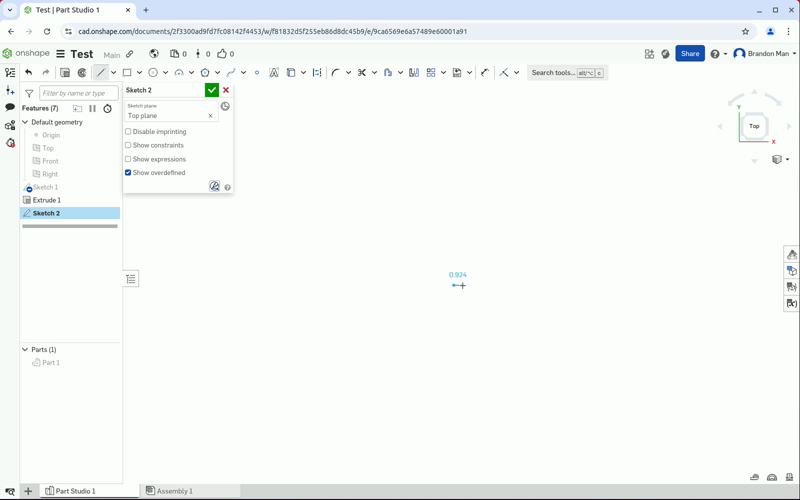
scroll(6)
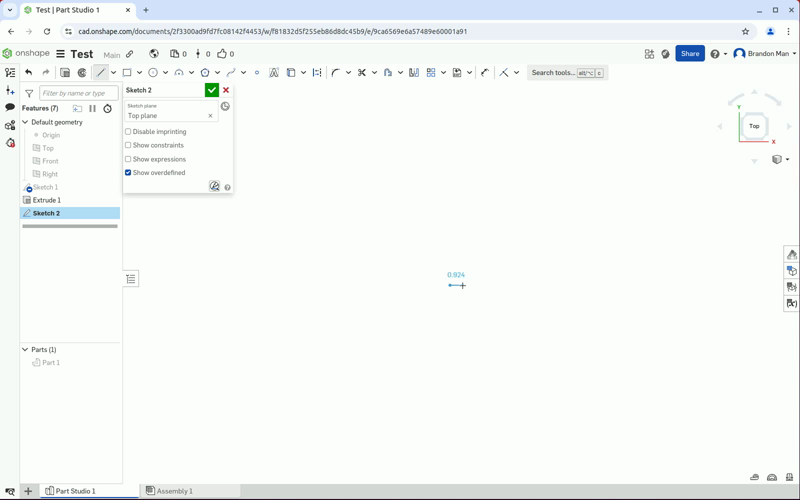
scroll(6)
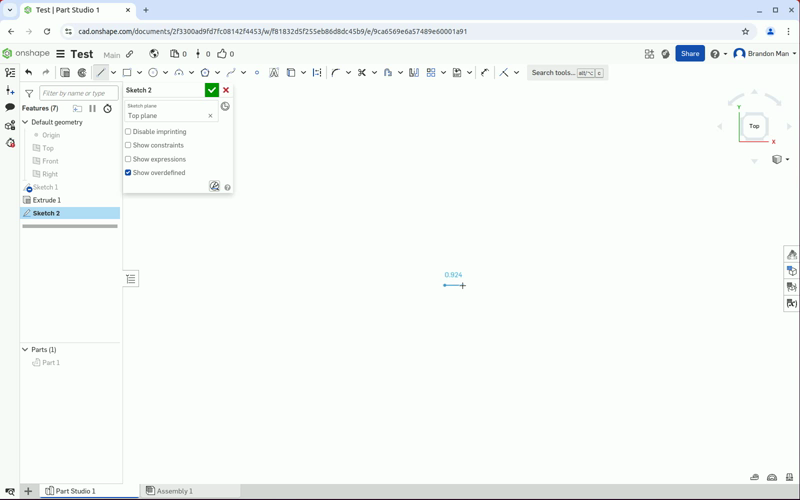
scroll(6)
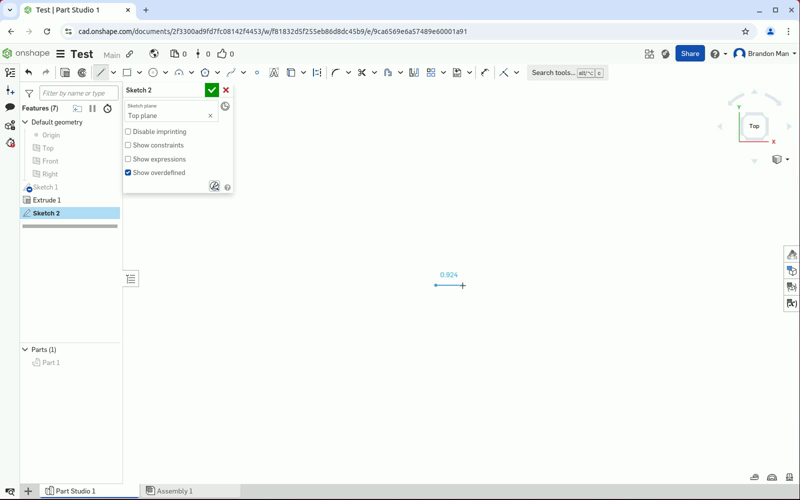
scroll(6)
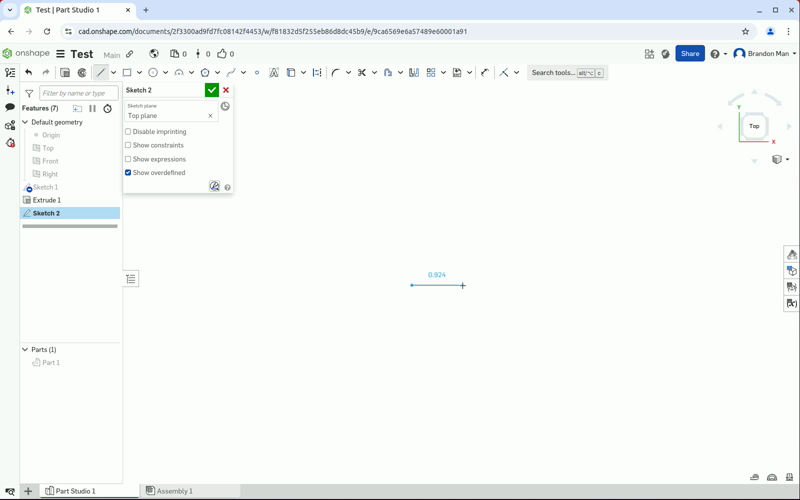
click(462, 285)
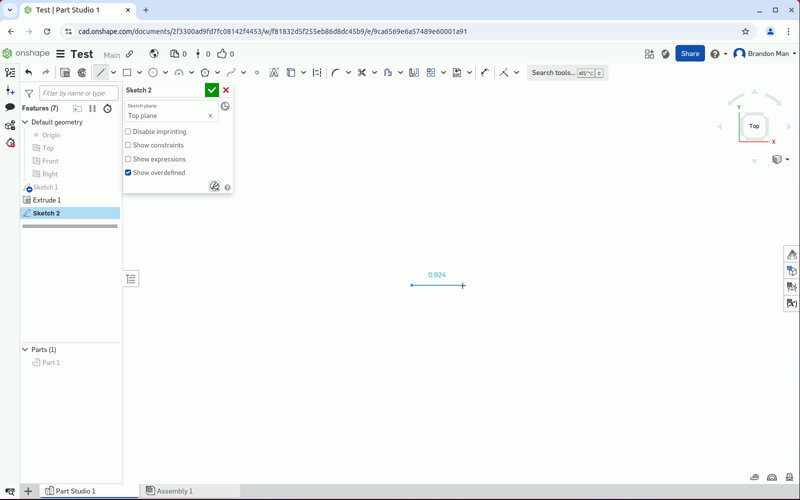
scroll(-6)
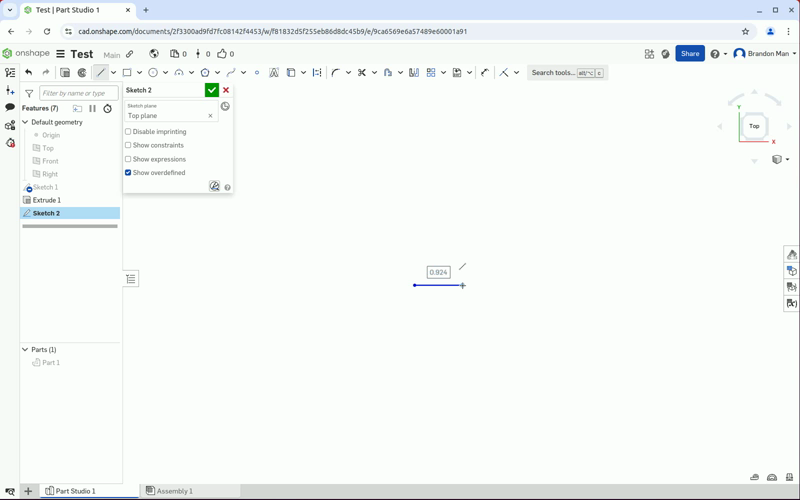
scroll(-6)
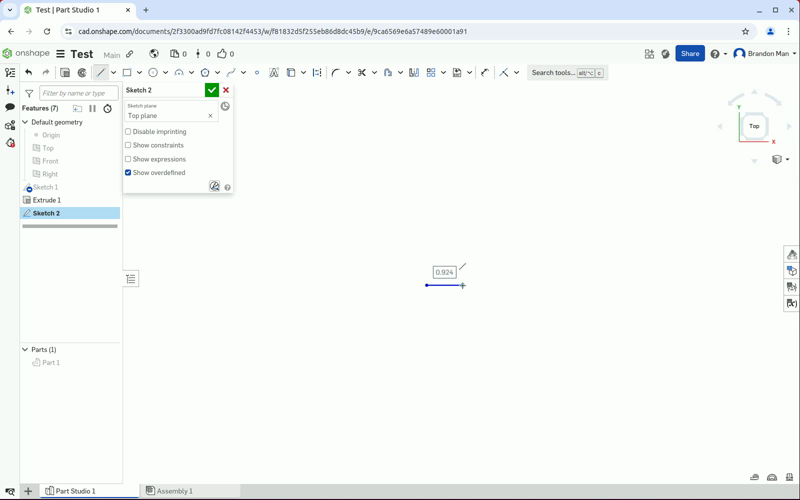
scroll(-6)
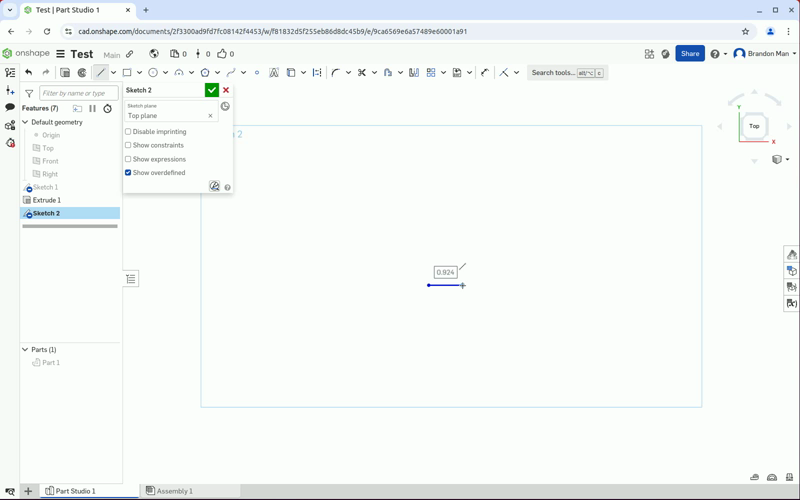
scroll(-6)
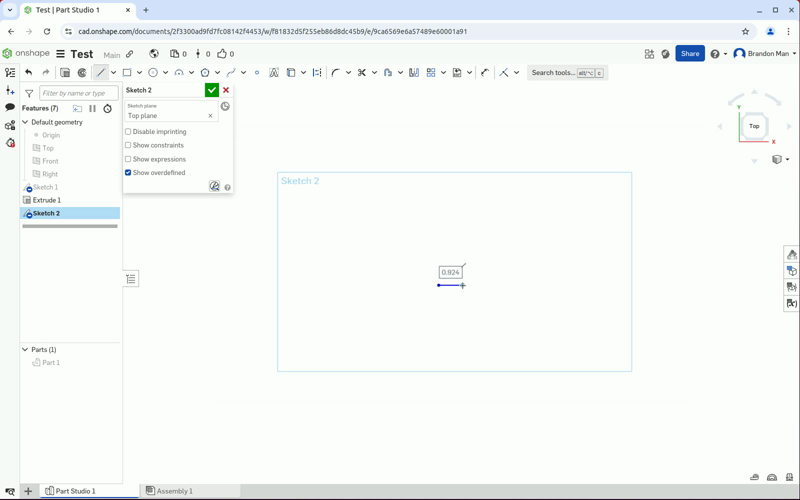
scroll(-6)
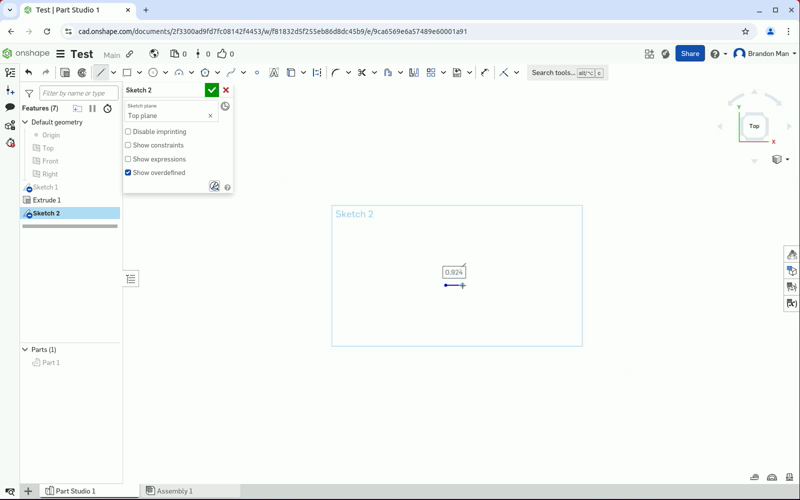
scroll(-6)
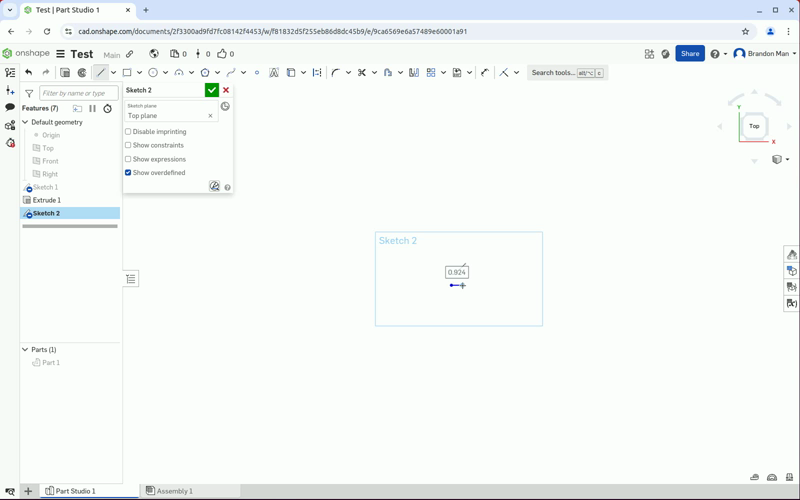
scroll(-6)
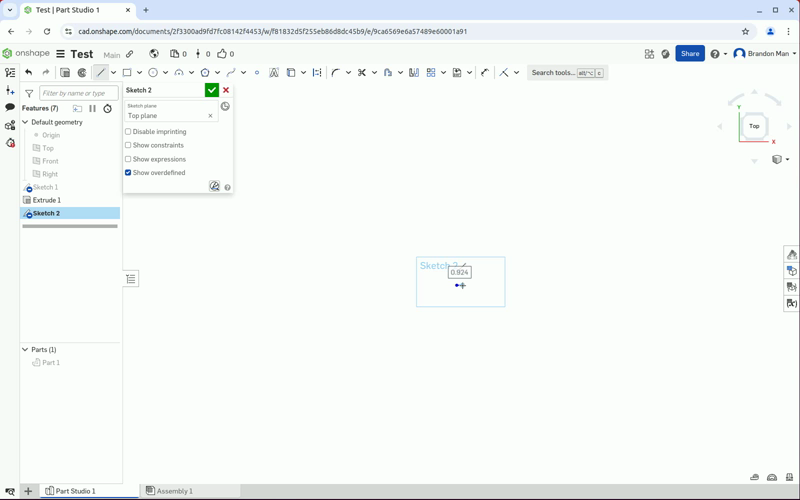
key_up(shift)
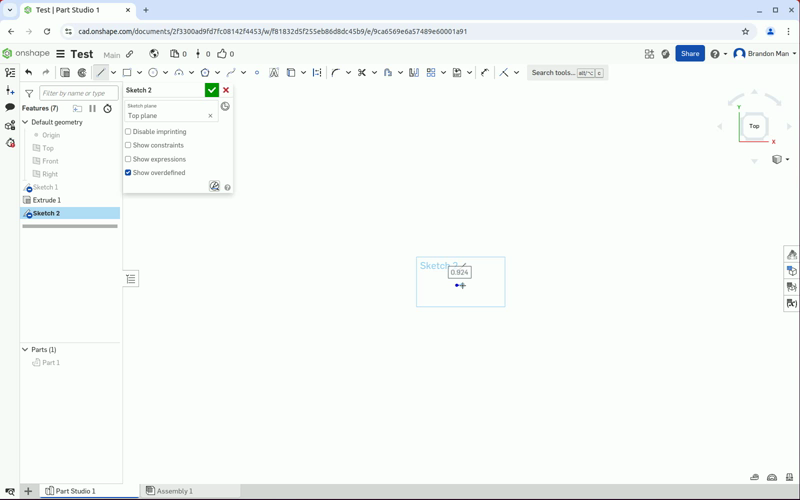
key_down(shift)
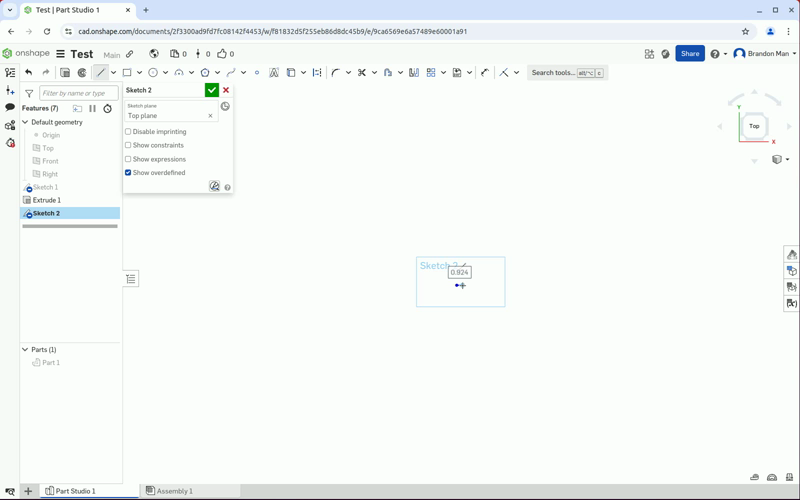
mouse_move(492, 285)
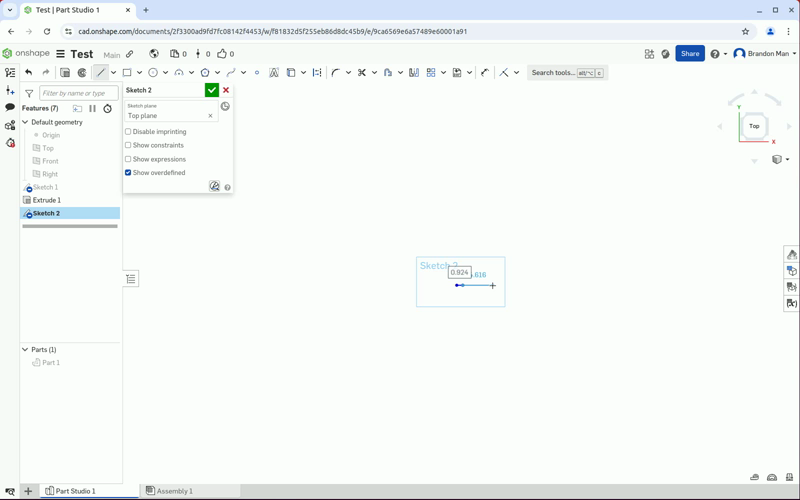
mouse_move(462, 280)
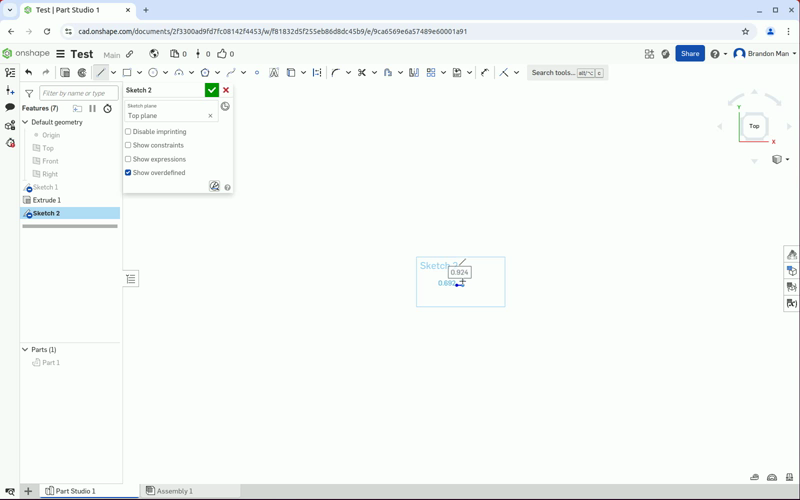
scroll(6)
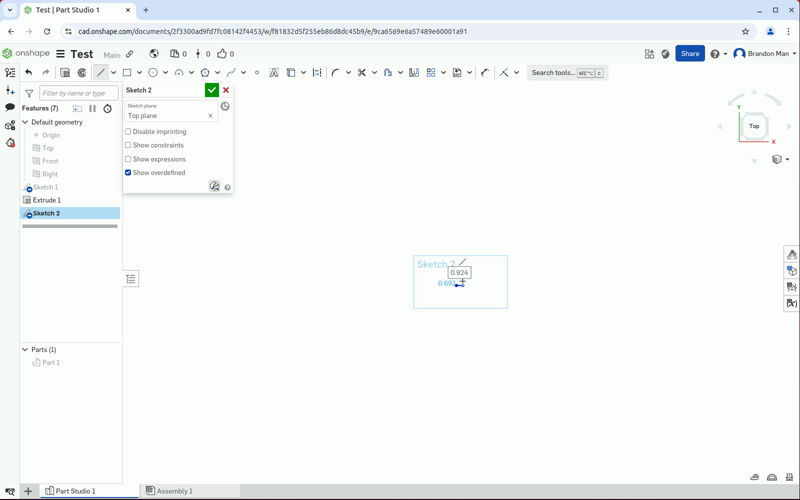
scroll(6)
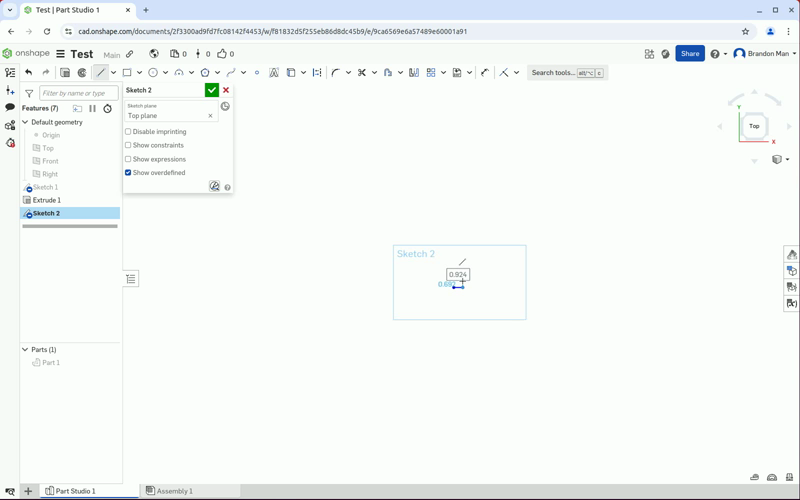
scroll(6)
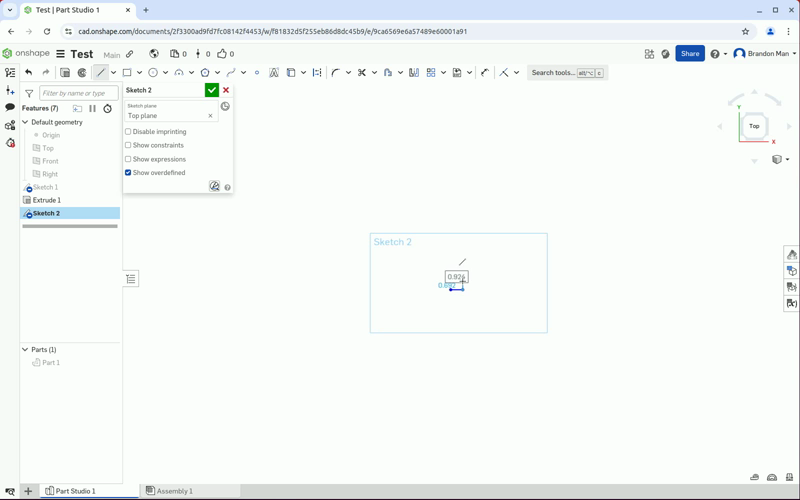
scroll(6)
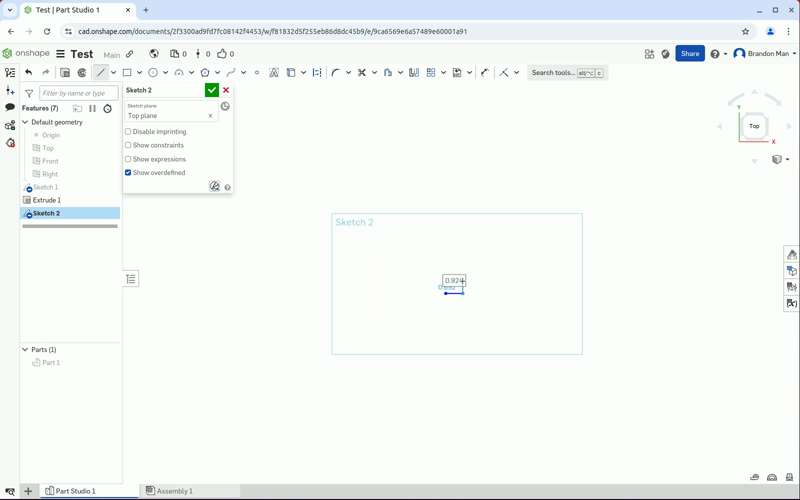
scroll(6)
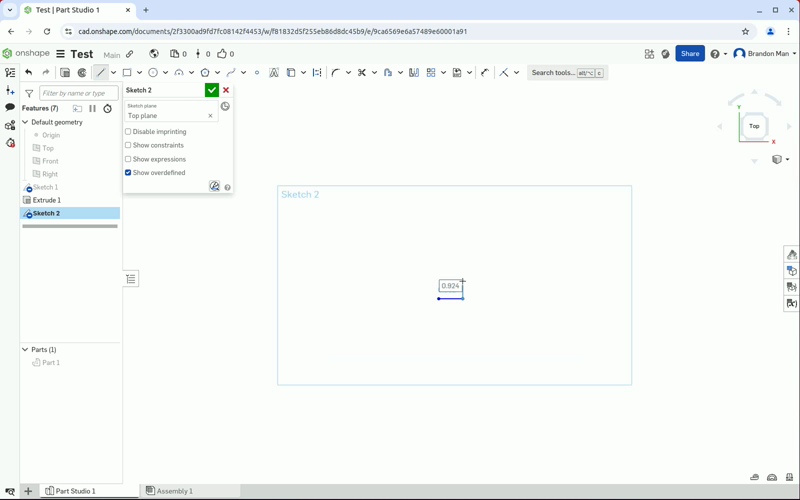
scroll(6)
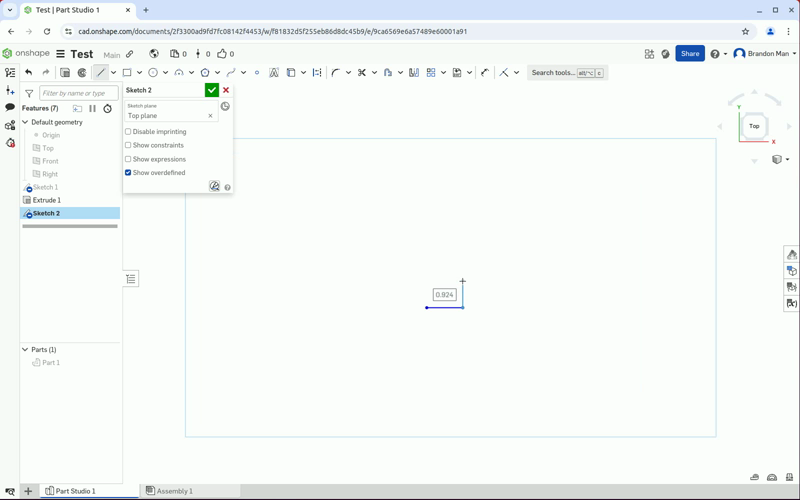
scroll(6)
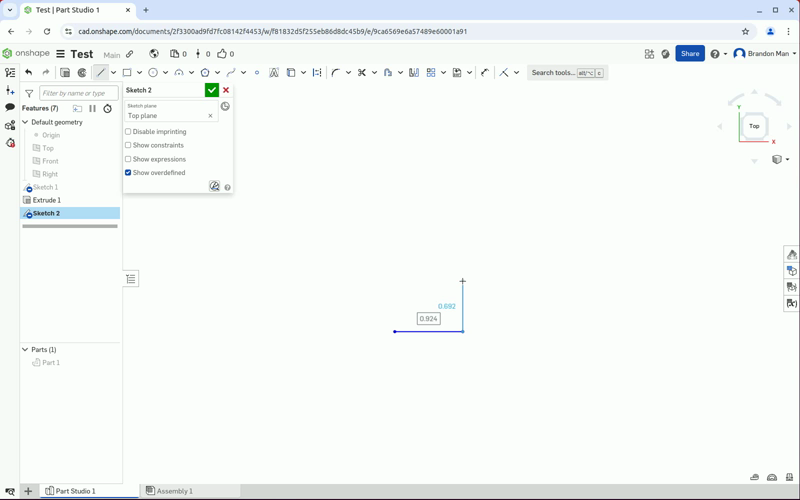
click(462, 280)
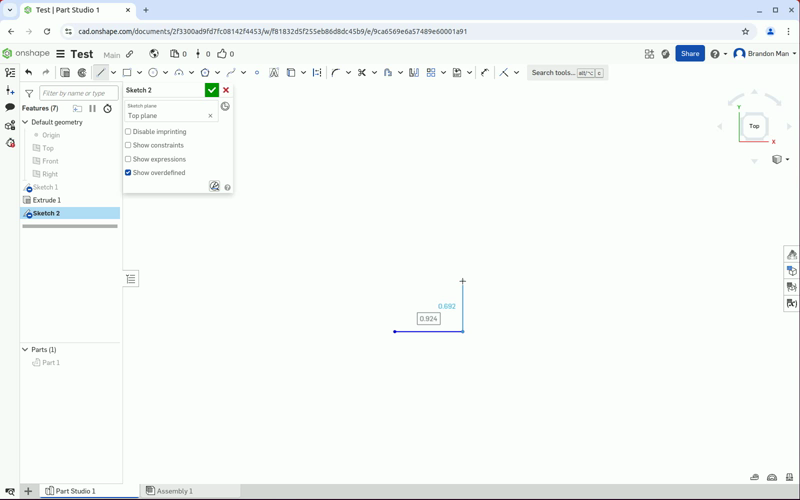
scroll(-6)
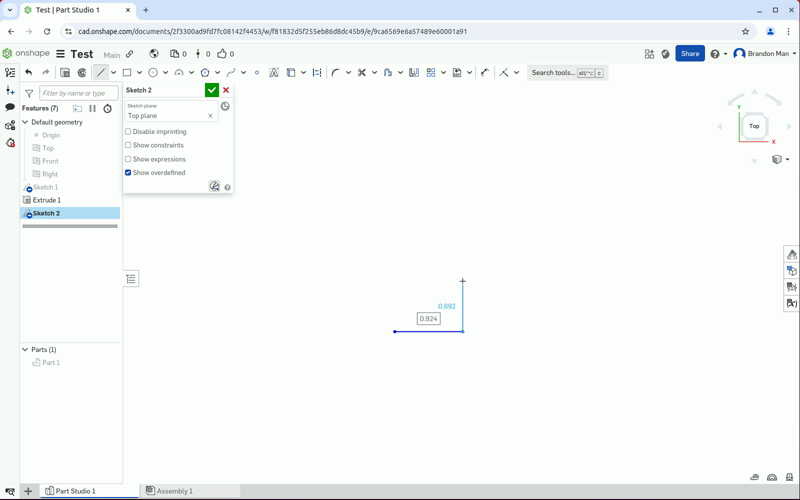
scroll(-6)
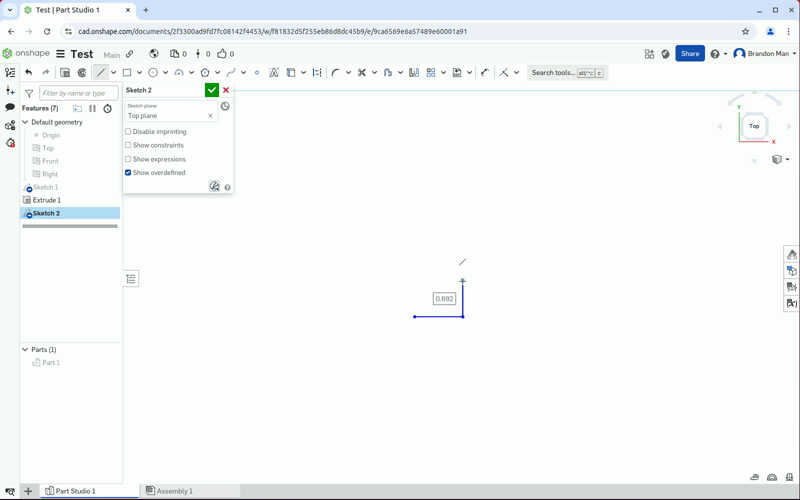
scroll(-6)
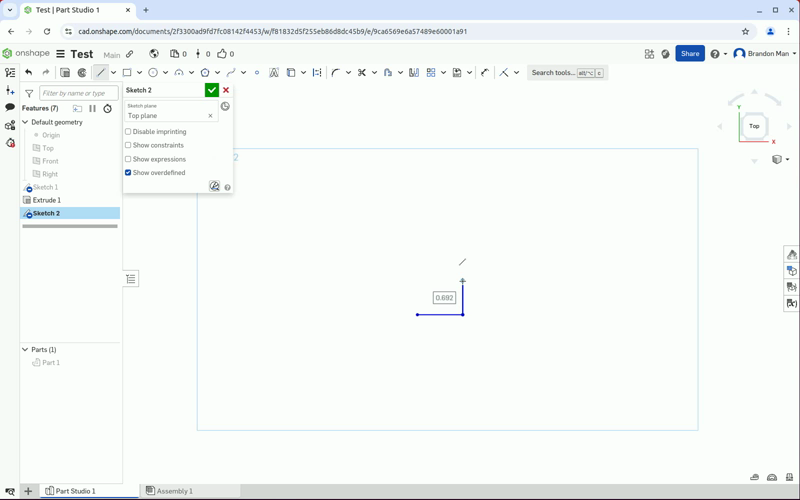
scroll(-6)
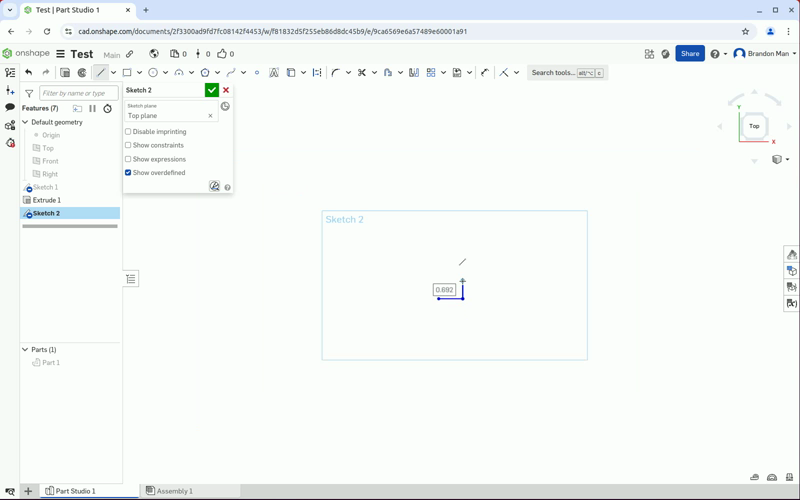
scroll(-6)
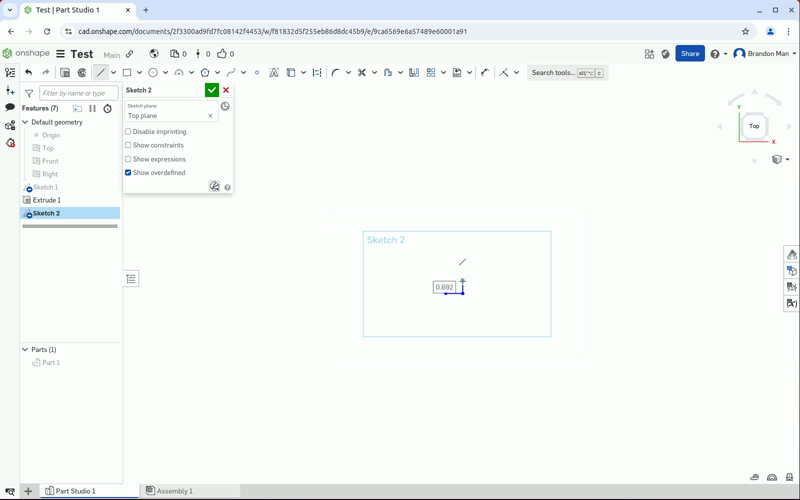
scroll(-6)
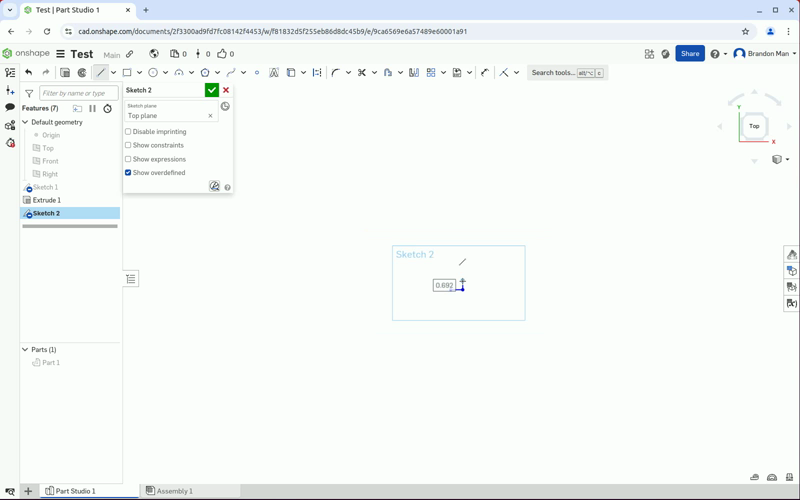
scroll(-6)
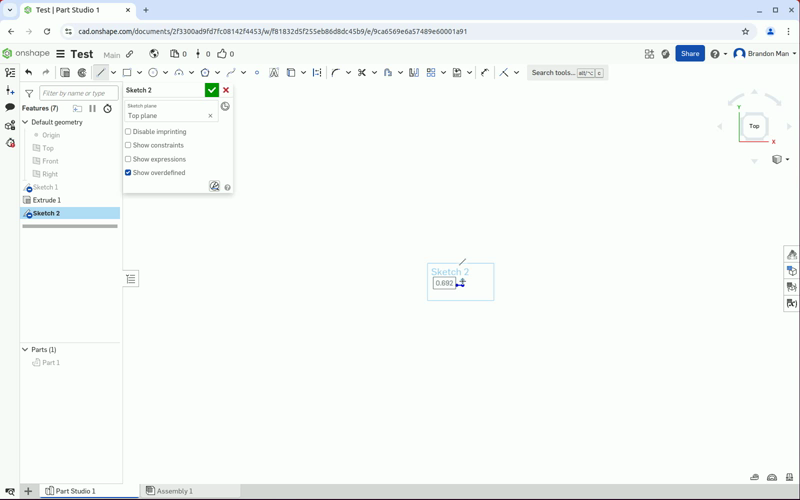
key_up(shift)
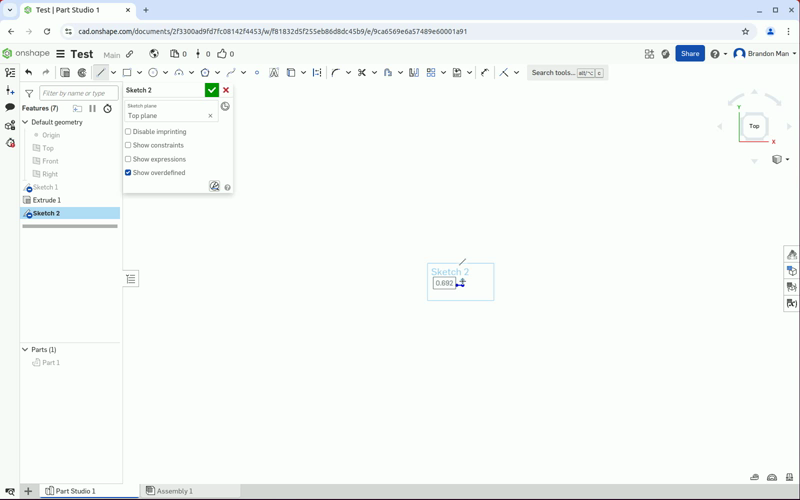
key_down(shift)
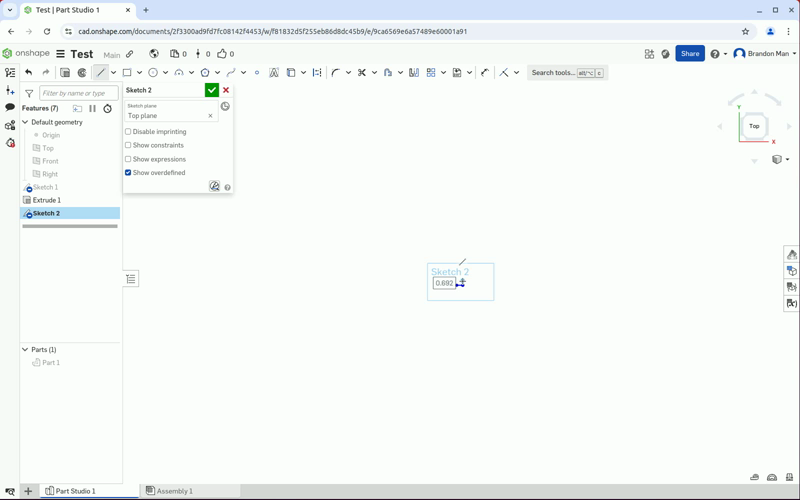
mouse_move(492, 280)
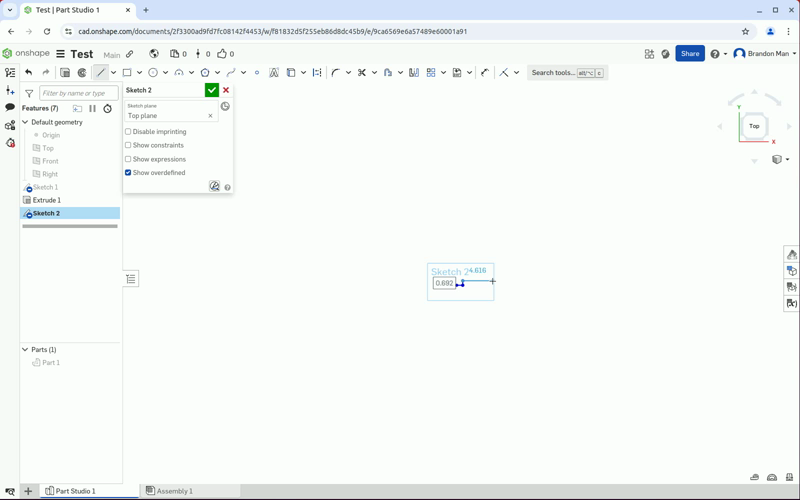
mouse_move(458, 280)
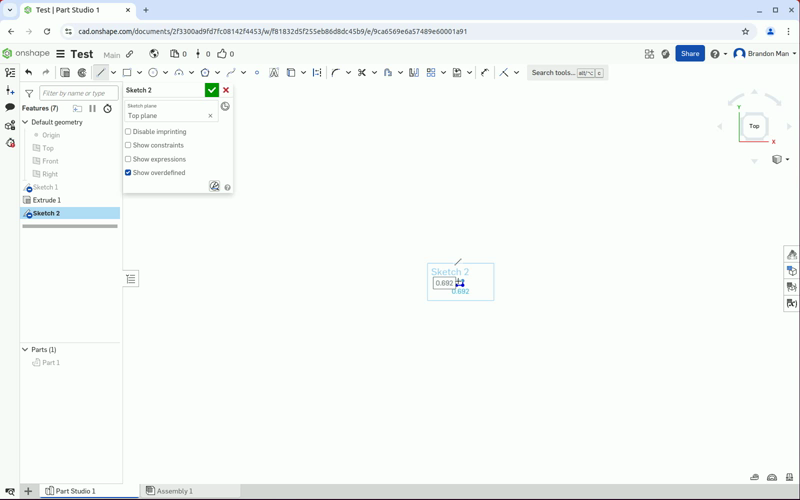
scroll(6)
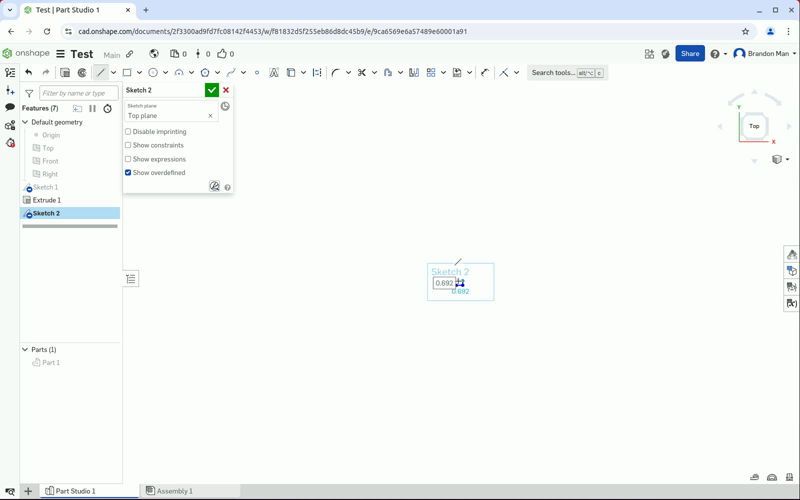
scroll(6)
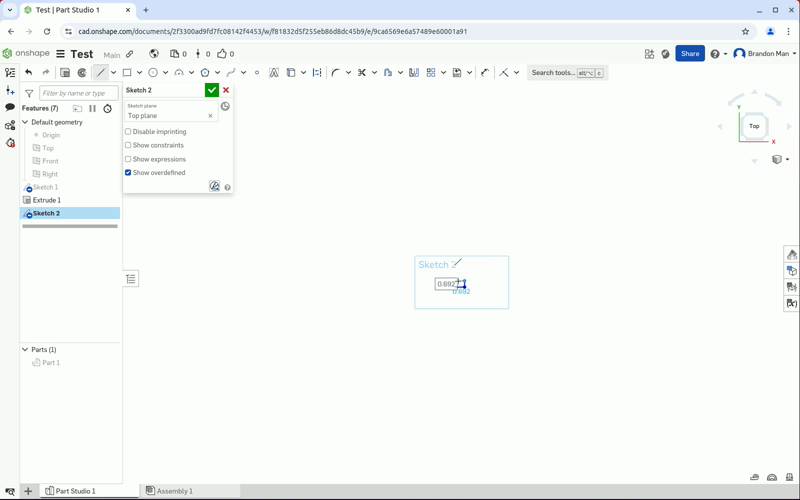
scroll(6)
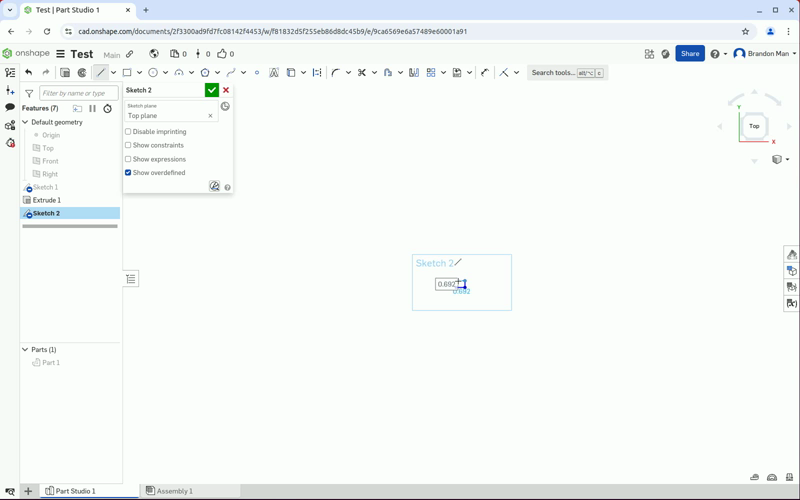
scroll(6)
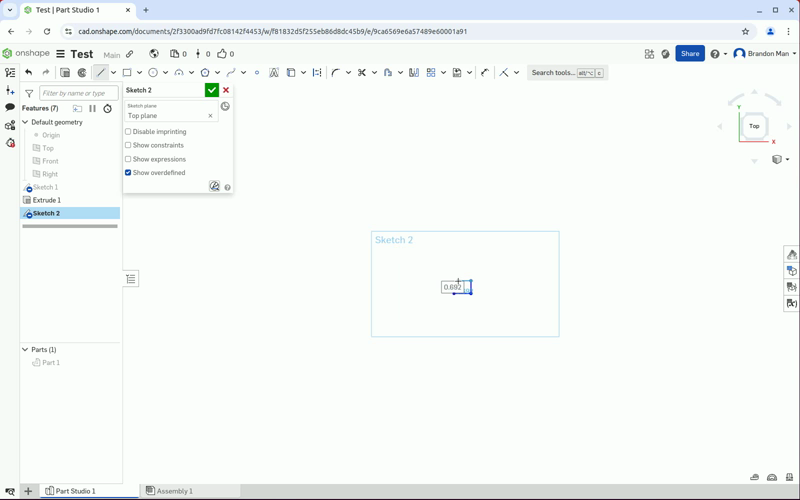
scroll(6)
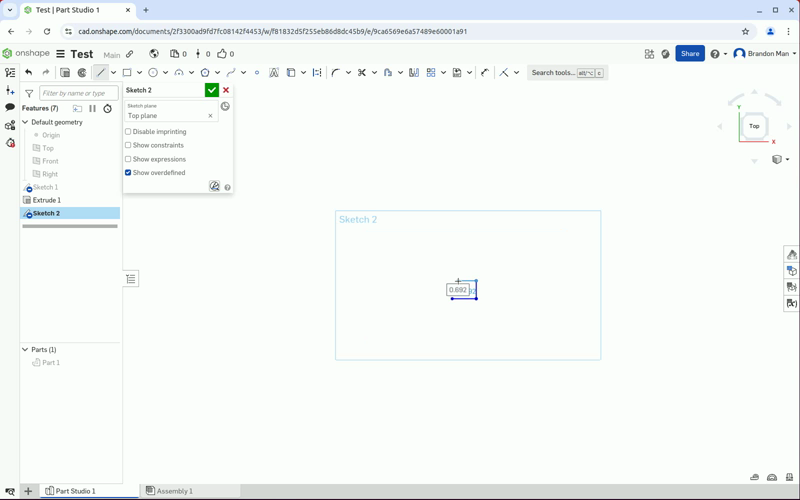
scroll(6)
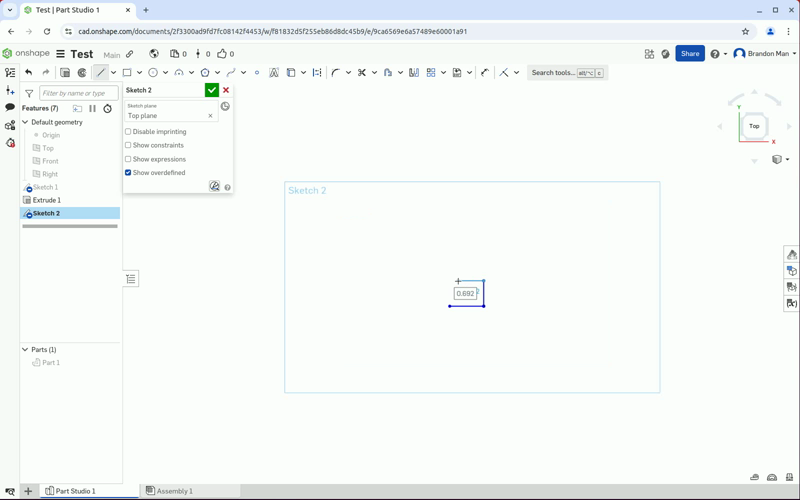
scroll(6)
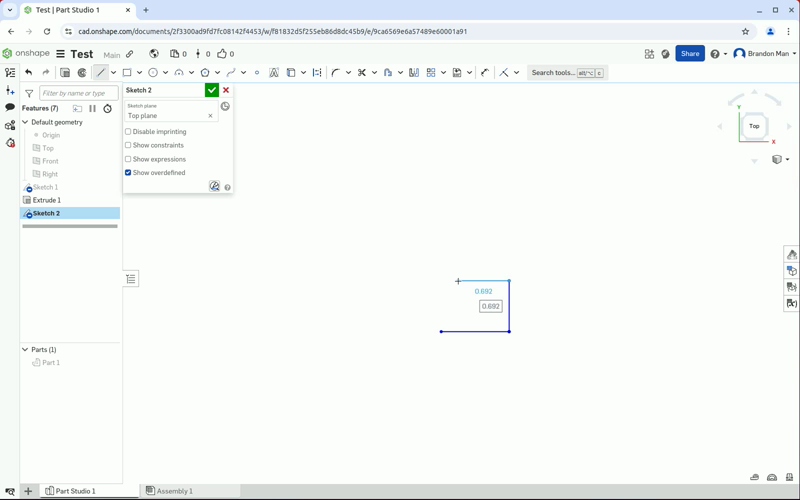
click(458, 280)
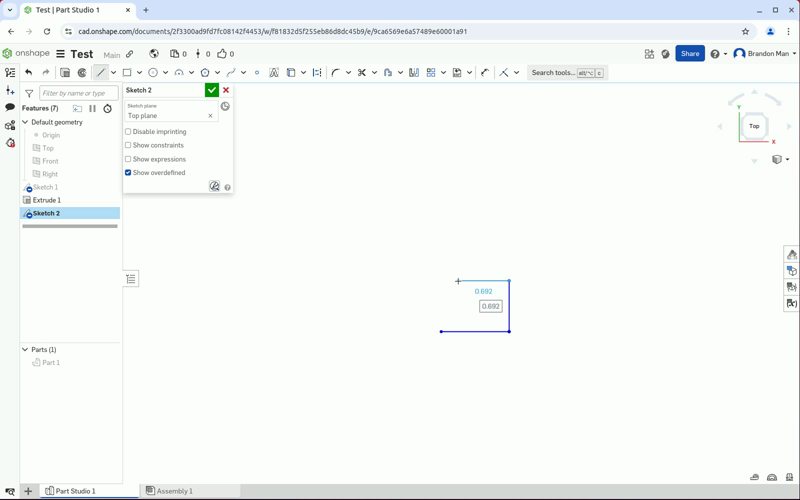
scroll(-6)
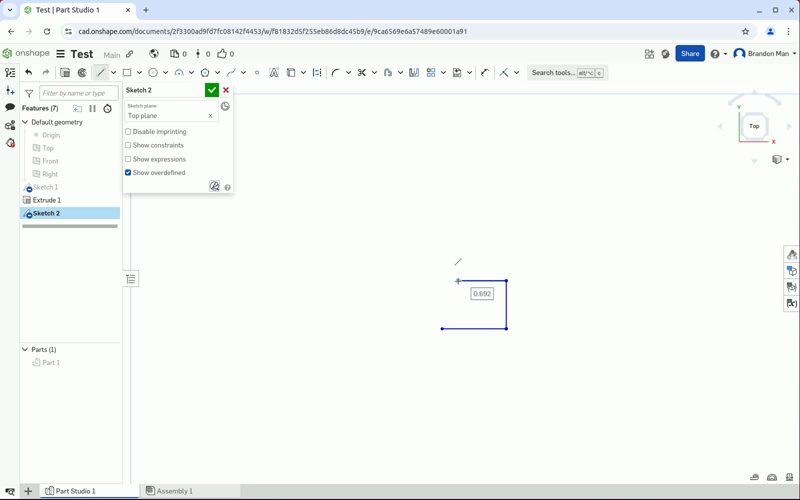
scroll(-6)
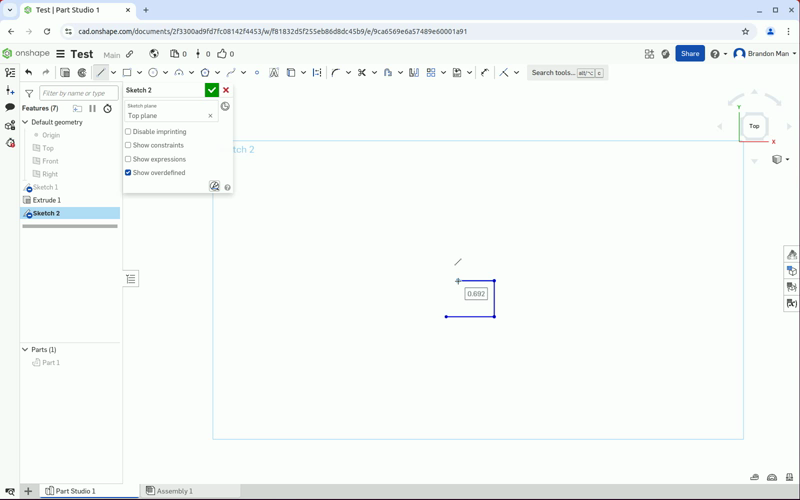
scroll(-6)
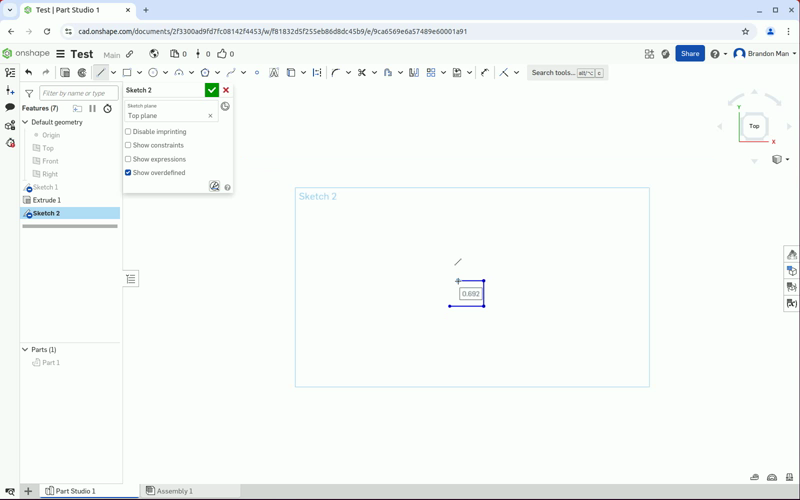
scroll(-6)
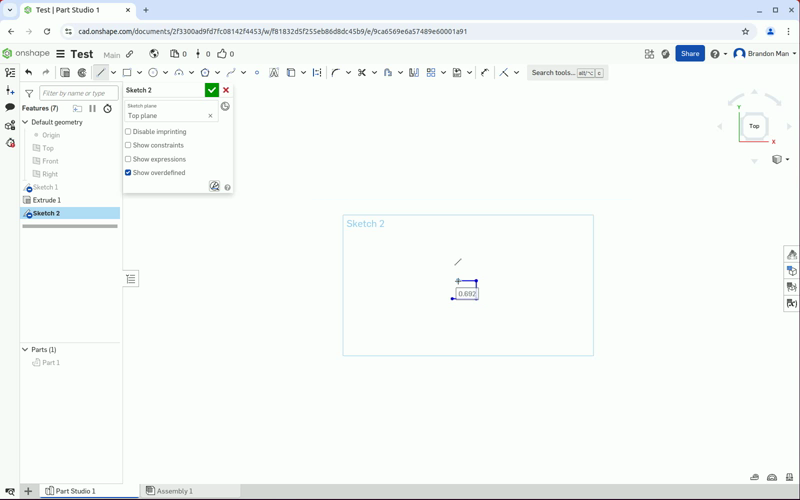
scroll(-6)
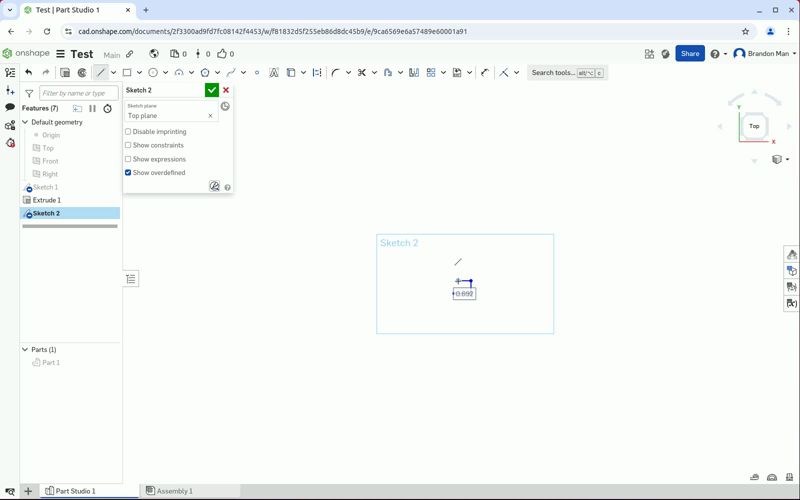
scroll(-6)
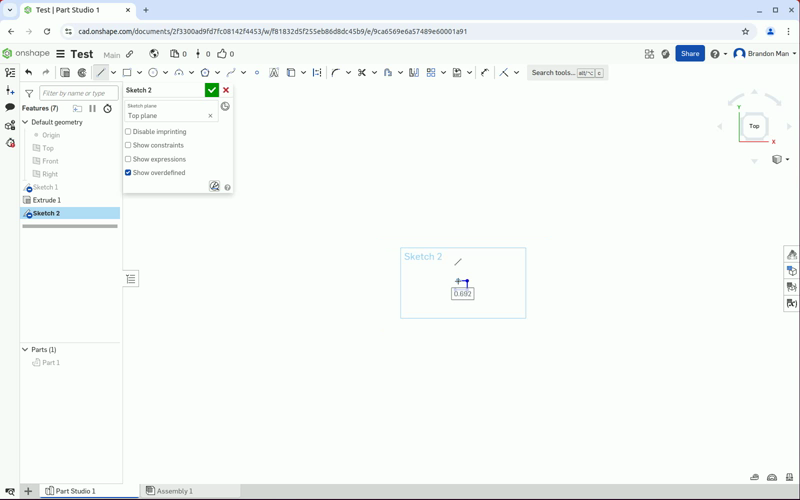
scroll(-6)
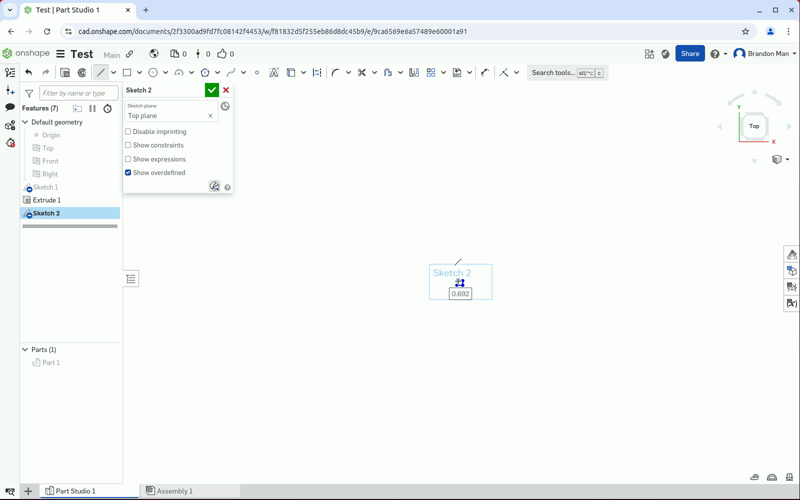
key_up(shift)
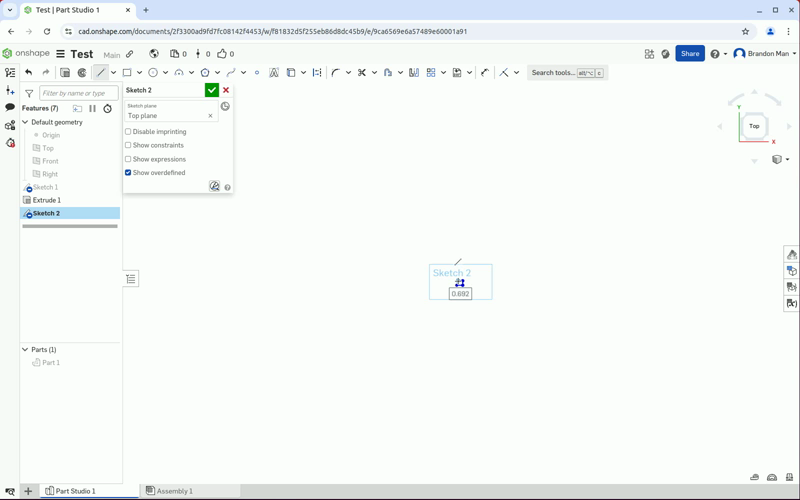
mouse_move(488, 280)
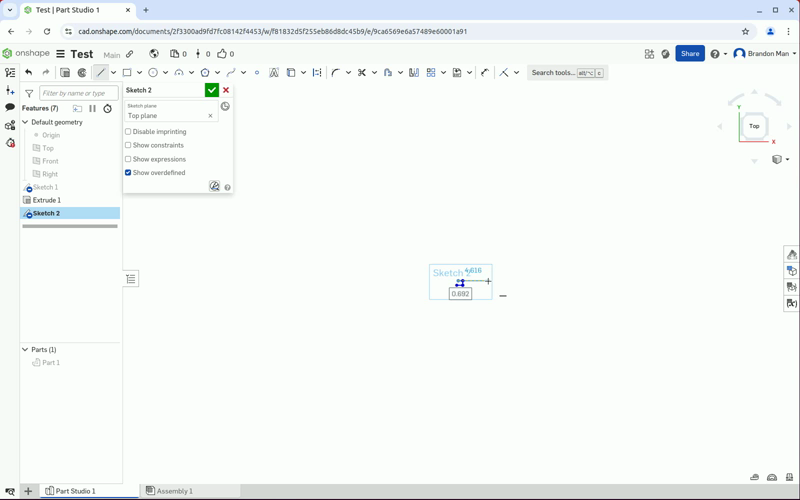
key_down(shift)
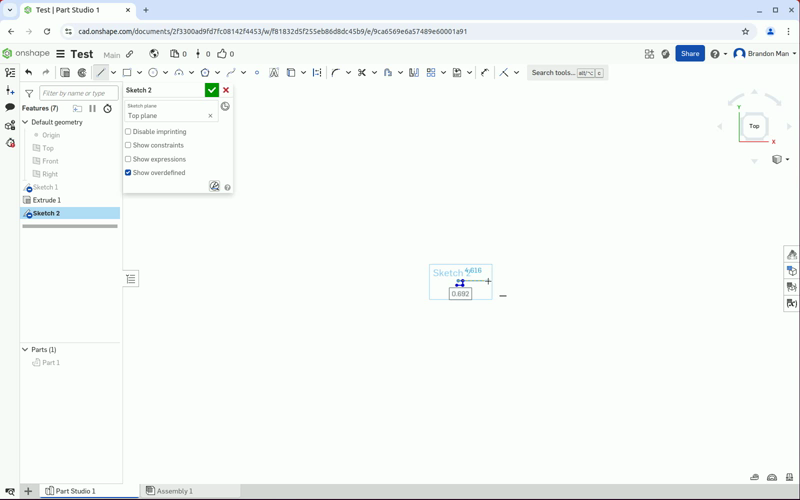
mouse_move(458, 285)
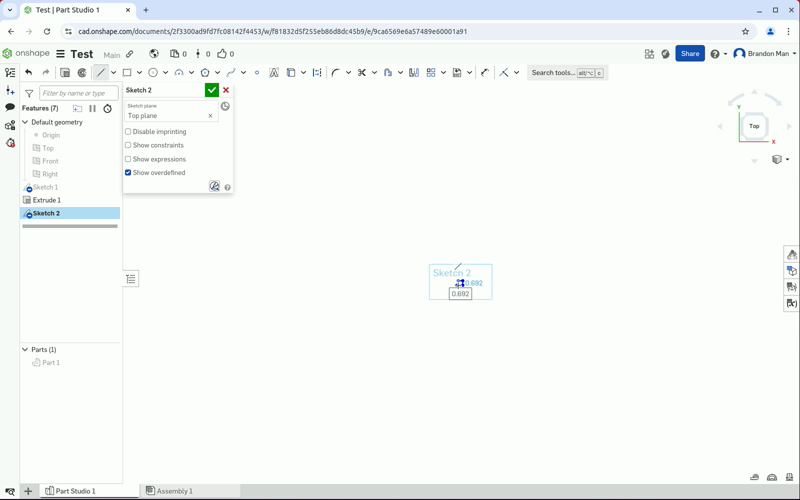
scroll(6)
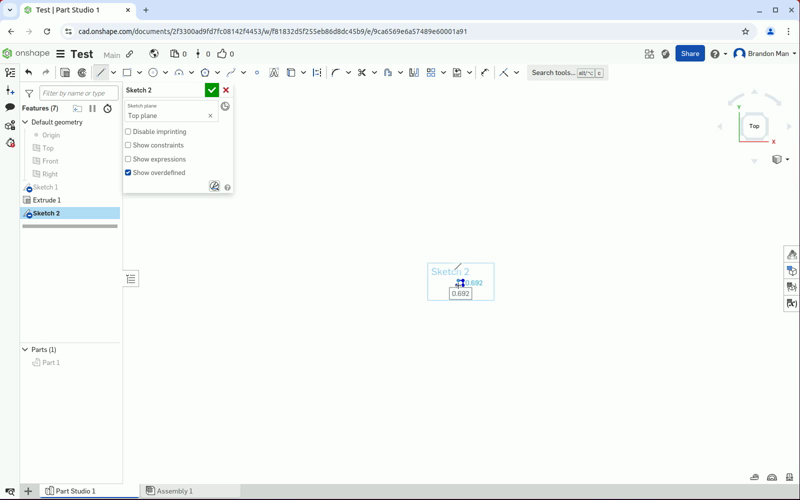
scroll(6)
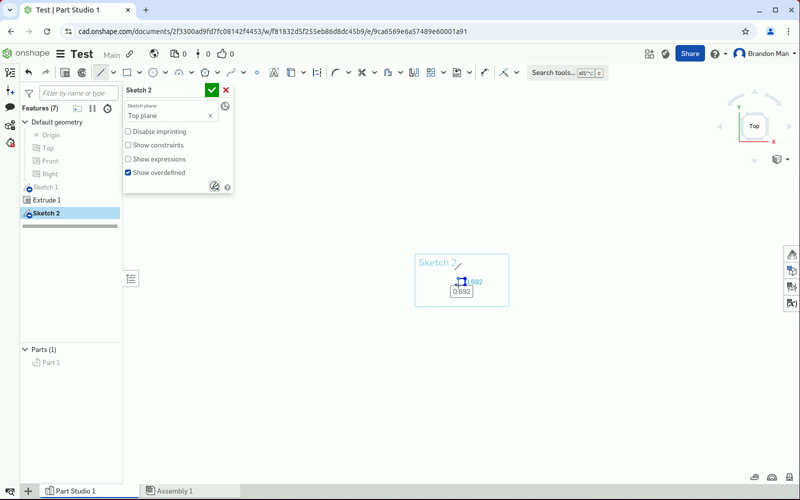
scroll(6)
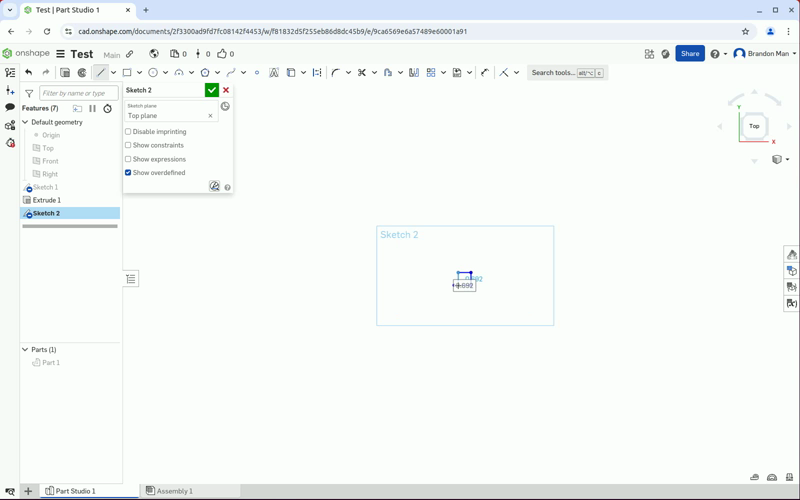
scroll(6)
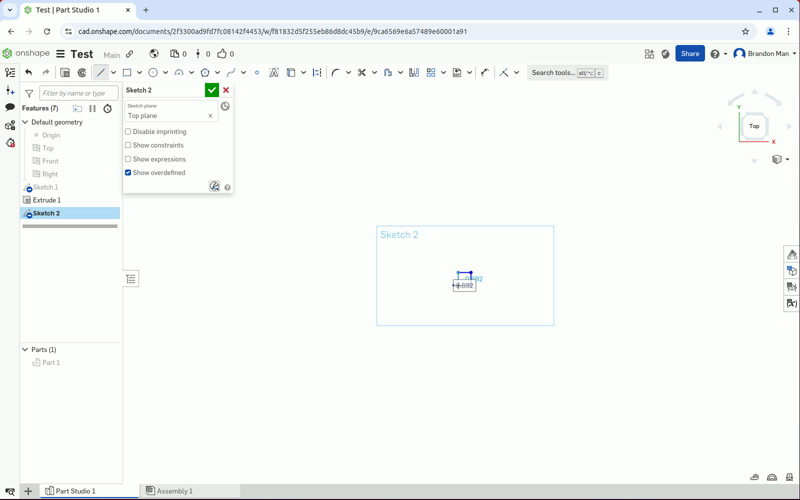
scroll(6)
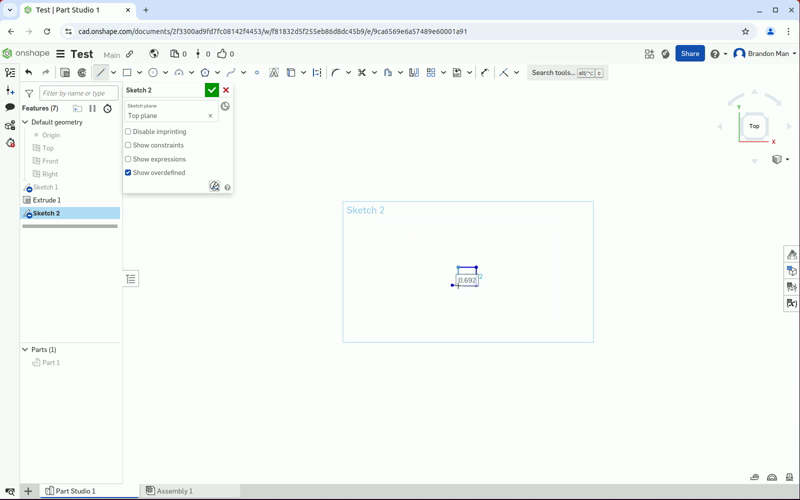
scroll(6)
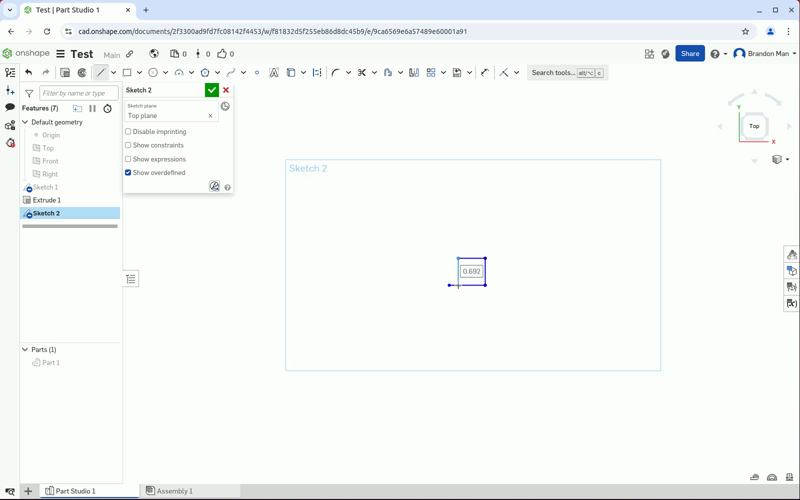
scroll(6)
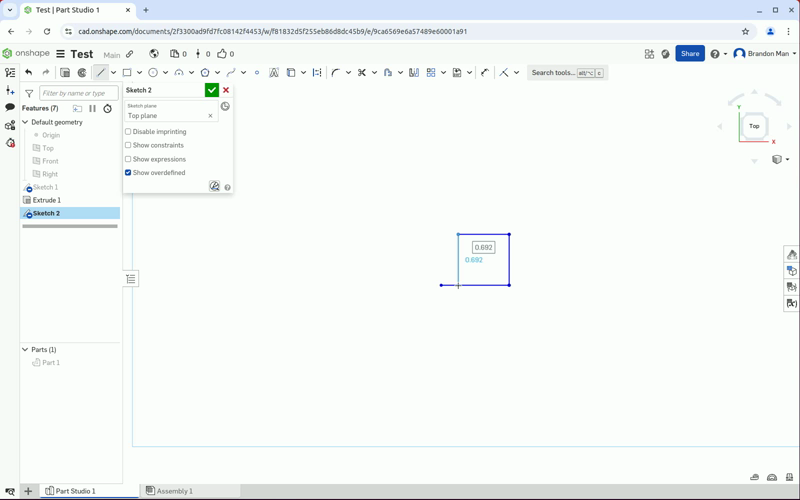
key_up(shift)
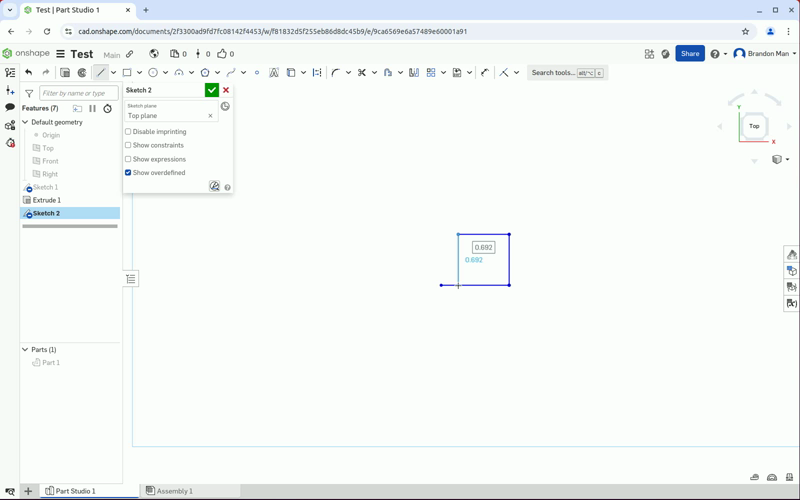
click(458, 285)
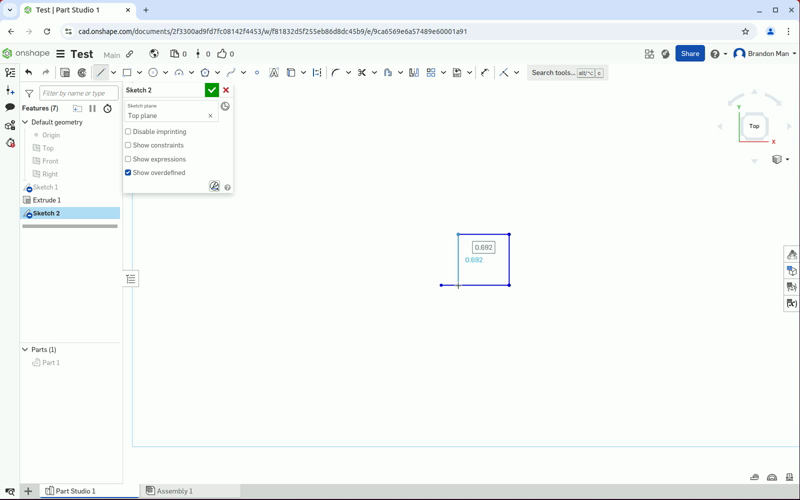
scroll(-6)
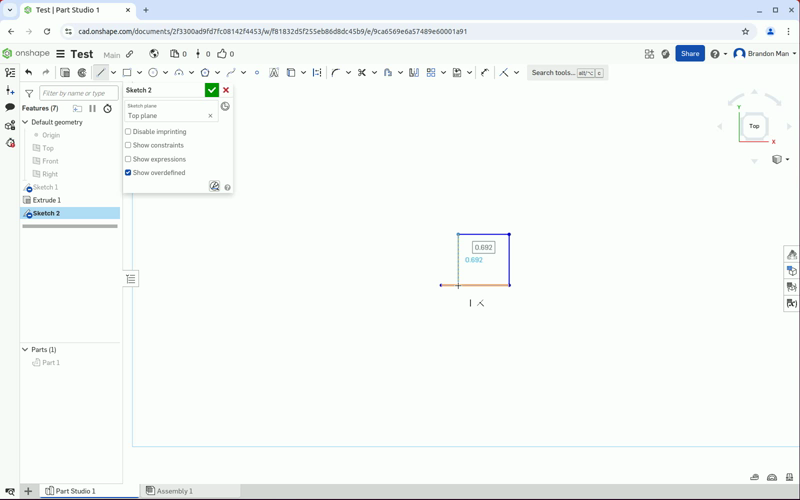
scroll(-6)
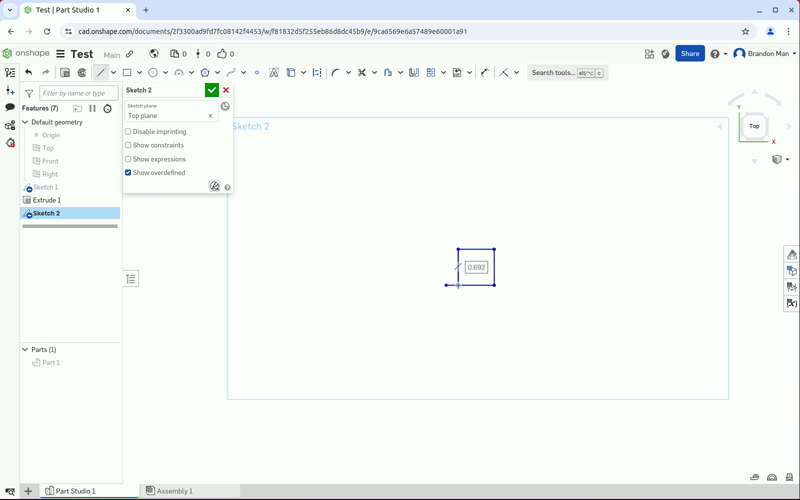
scroll(-6)
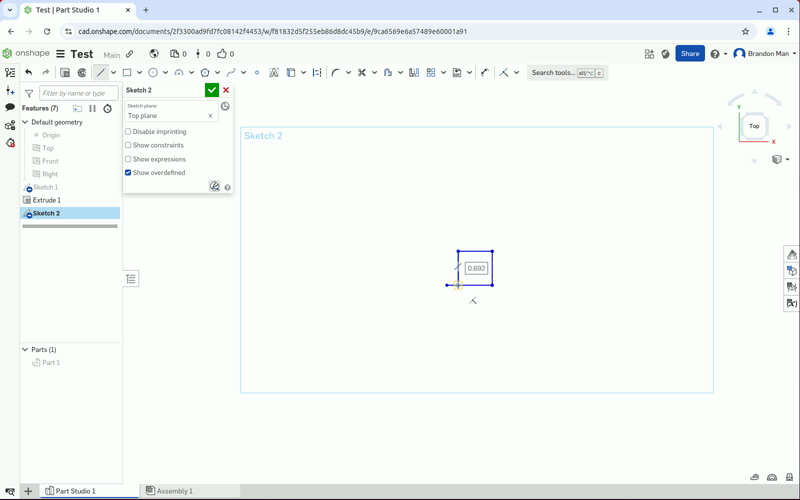
scroll(-6)
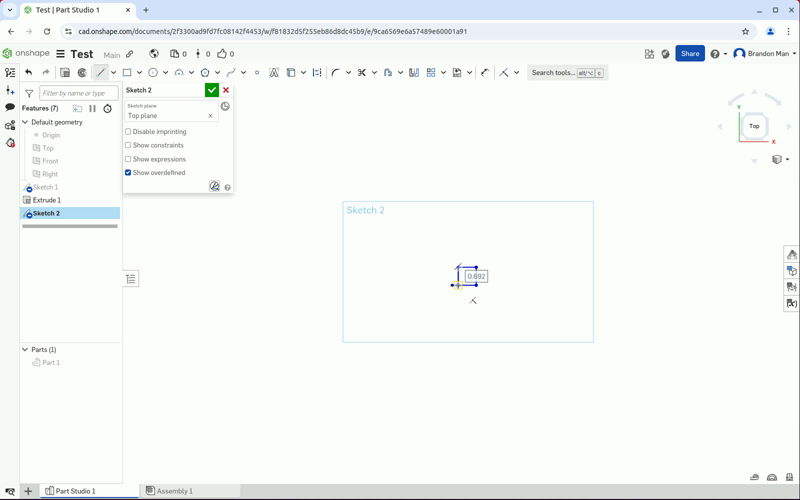
scroll(-6)
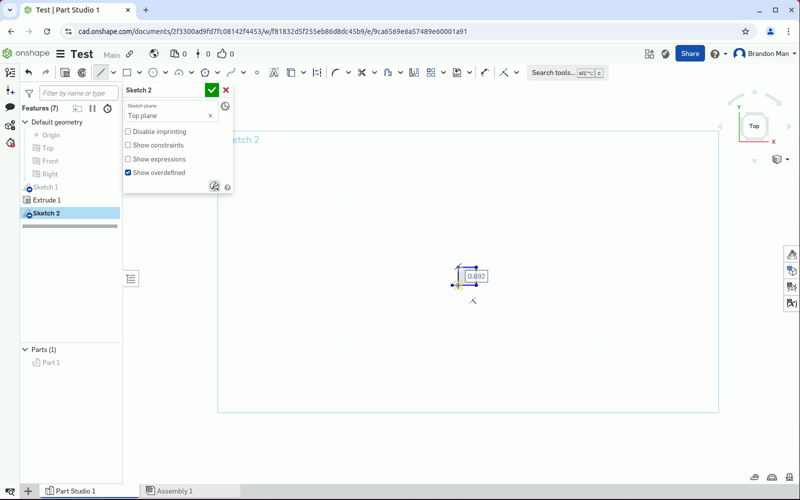
scroll(-6)
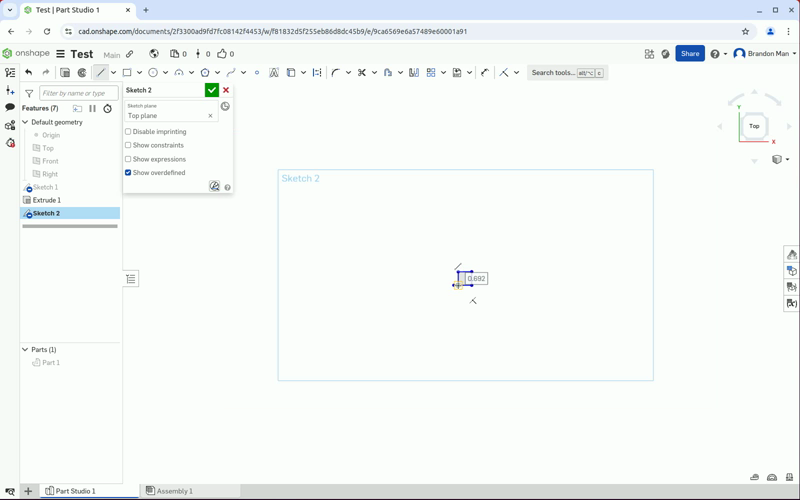
scroll(-6)
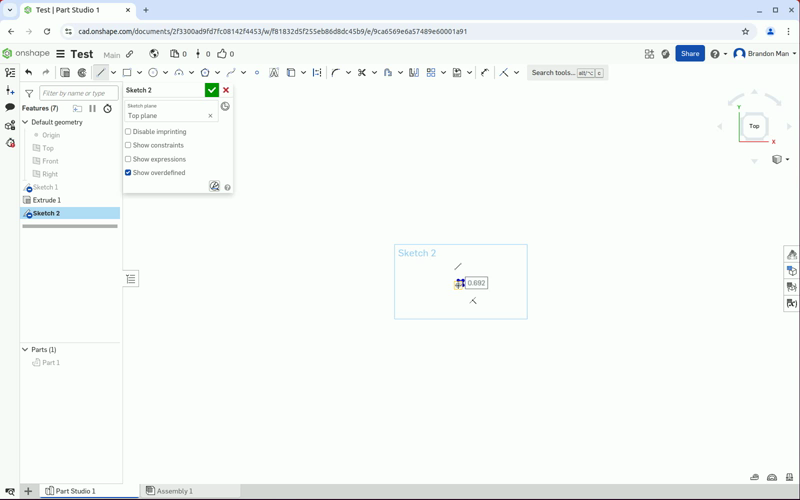
key(esc)
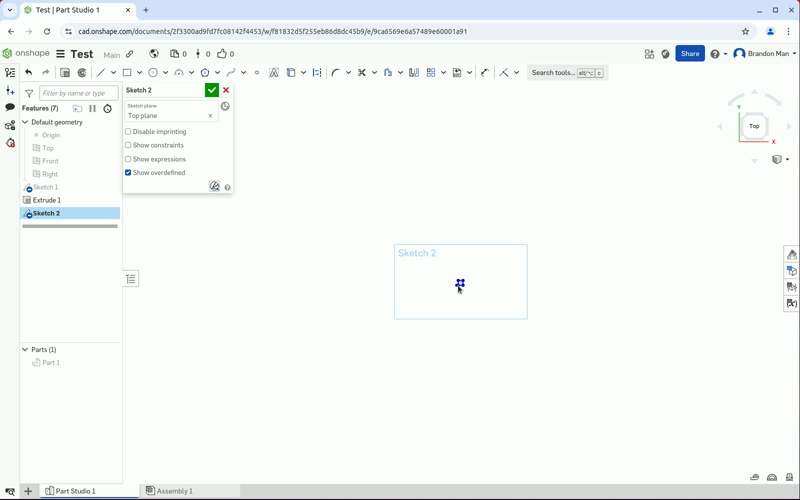
mouse_move(458, 281)
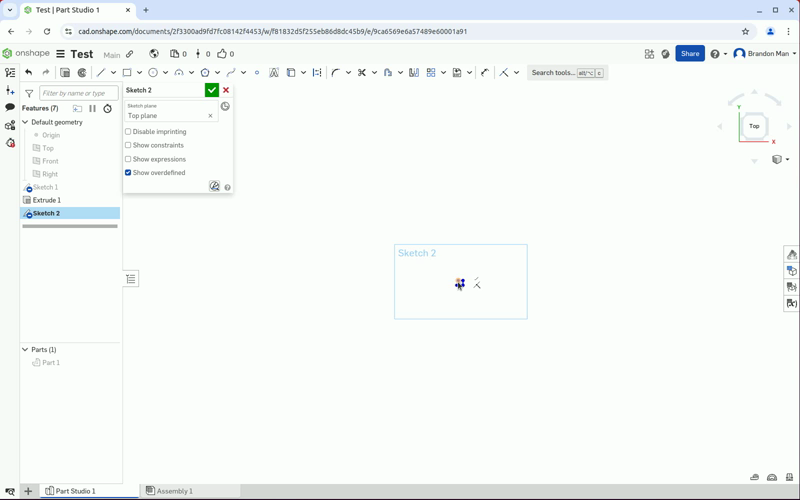
scroll(6)
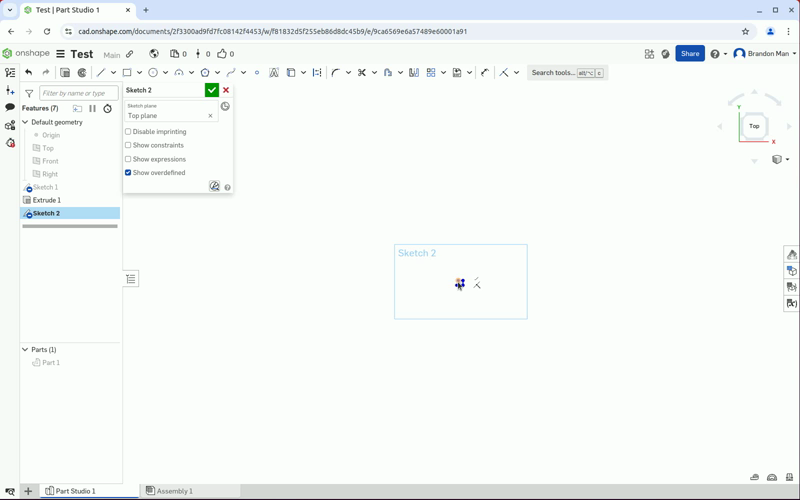
scroll(6)
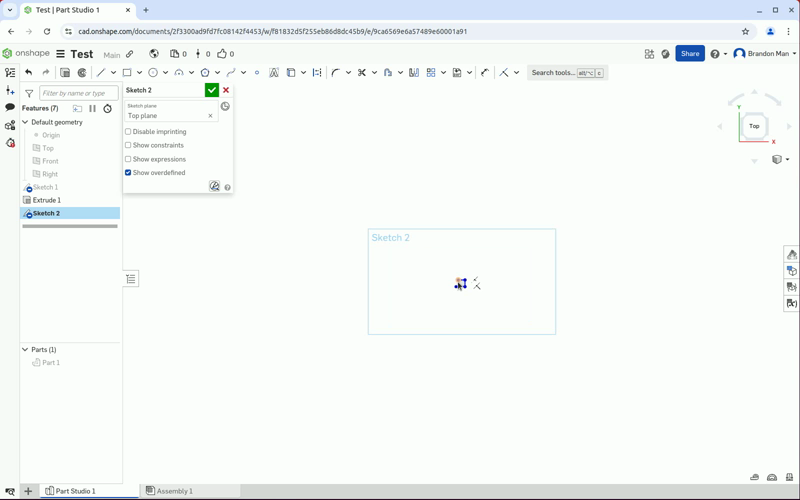
scroll(6)
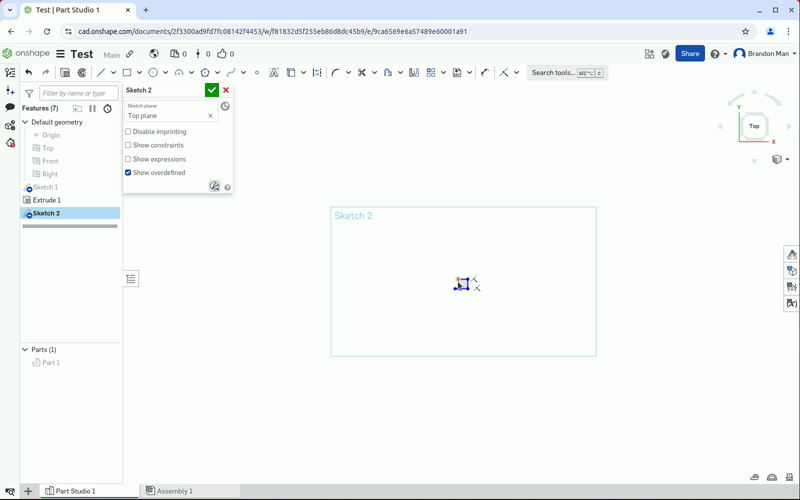
scroll(6)
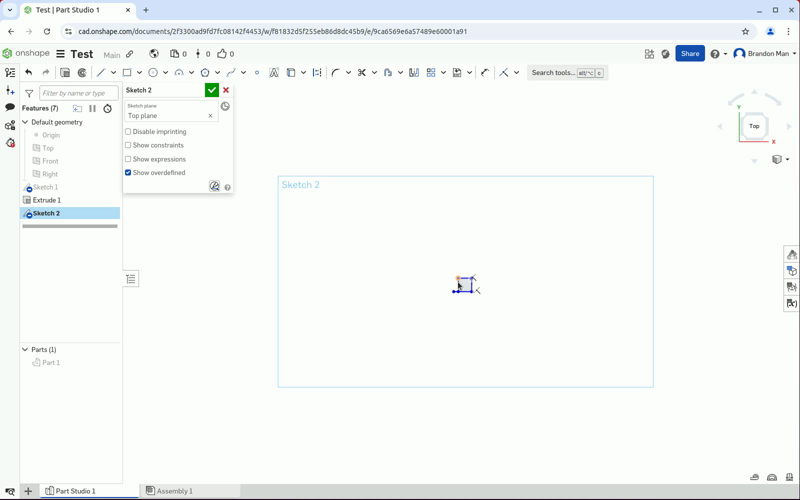
scroll(6)
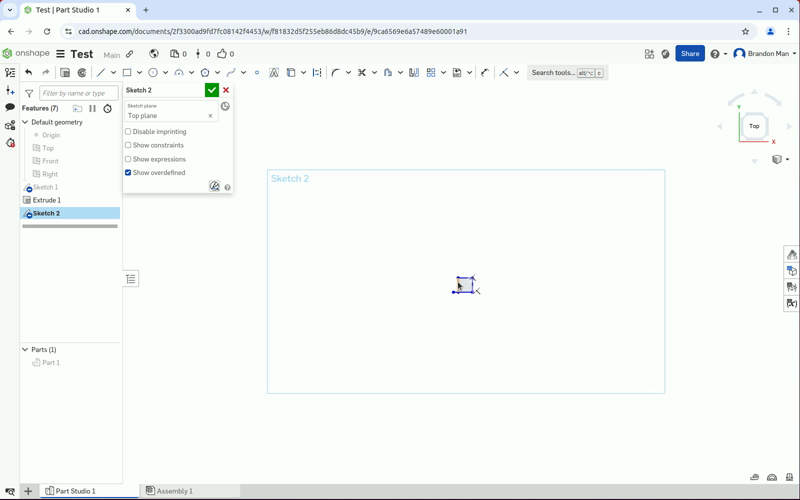
scroll(6)
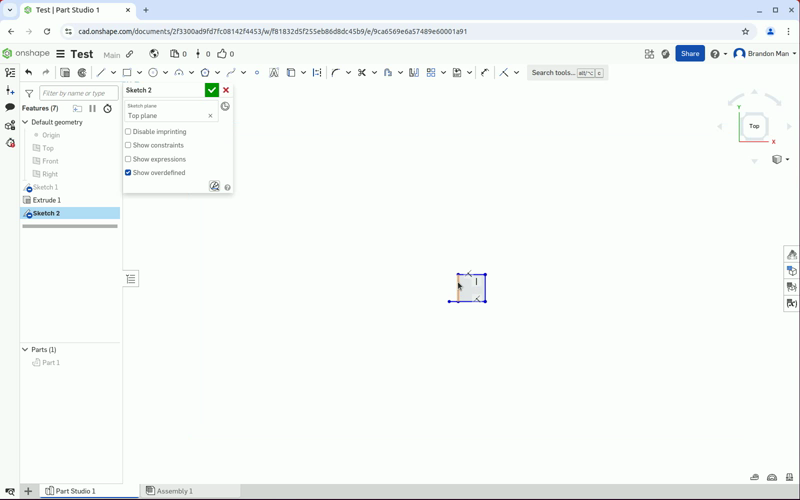
scroll(6)
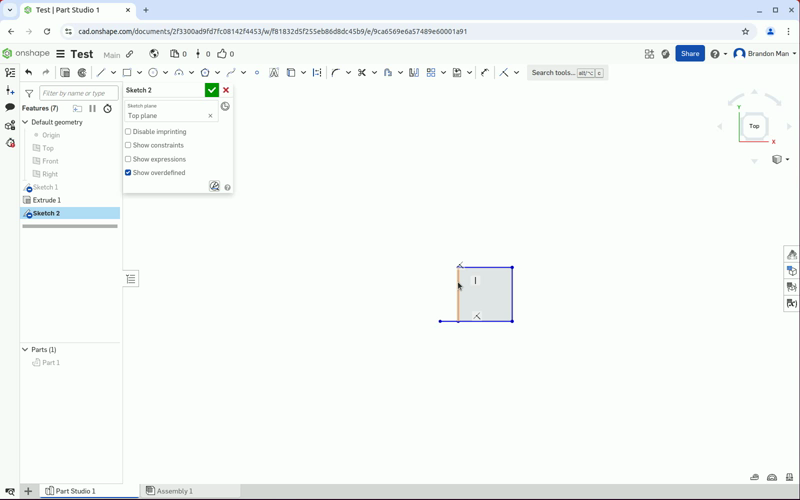
click(458, 281)
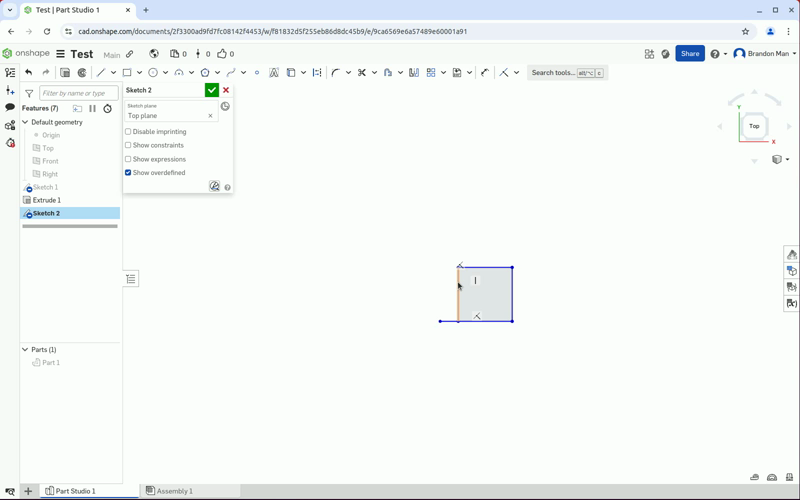
scroll(-6)
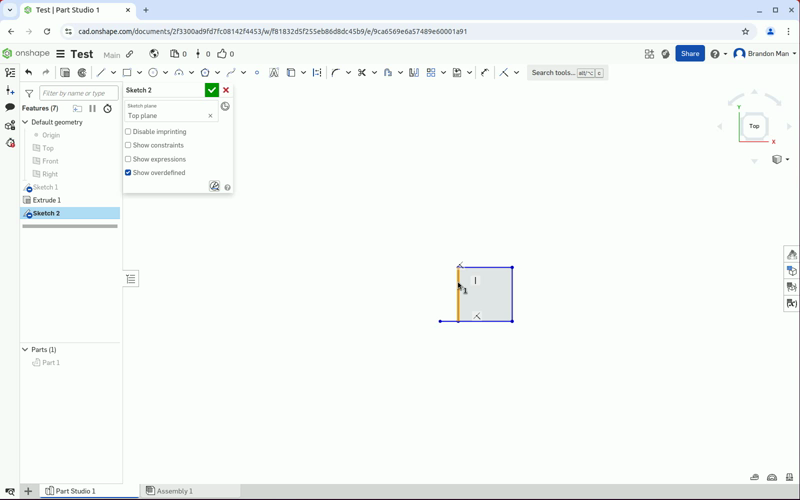
scroll(-6)
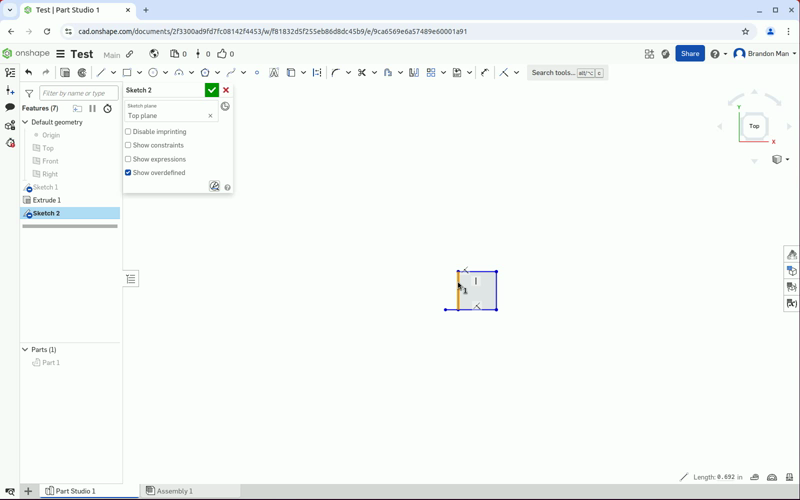
scroll(-6)
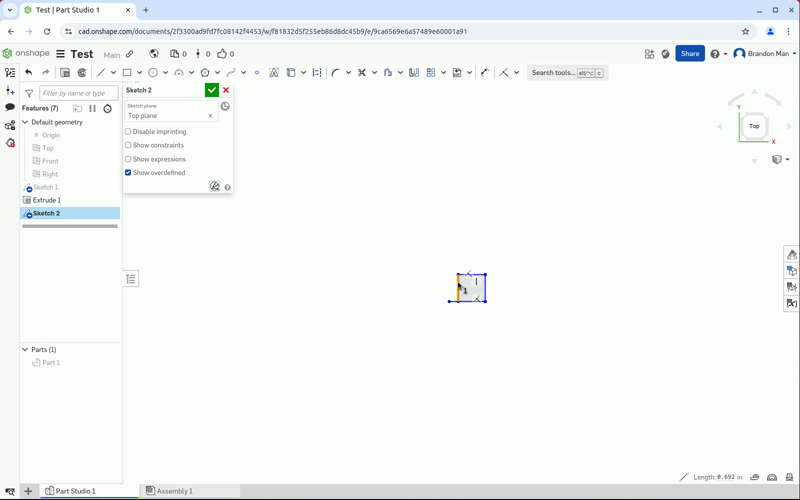
scroll(-6)
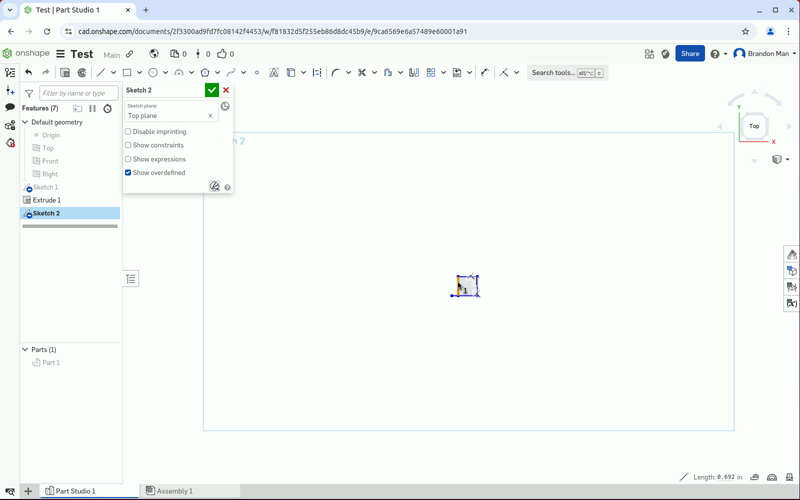
scroll(-6)
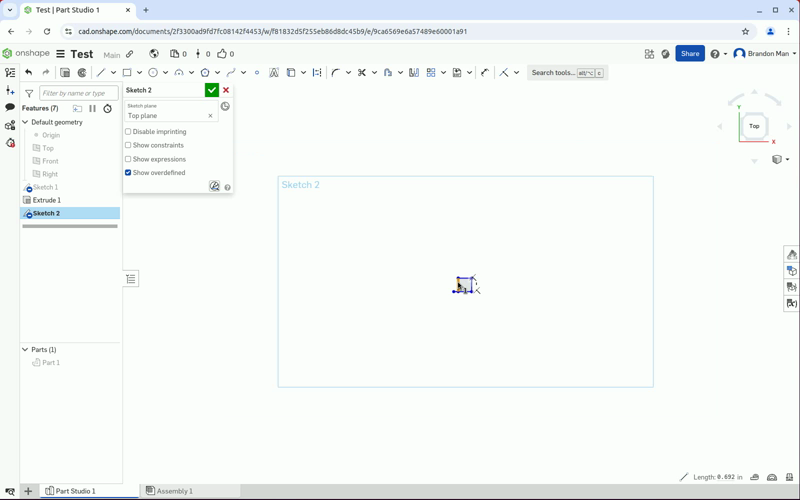
scroll(-6)
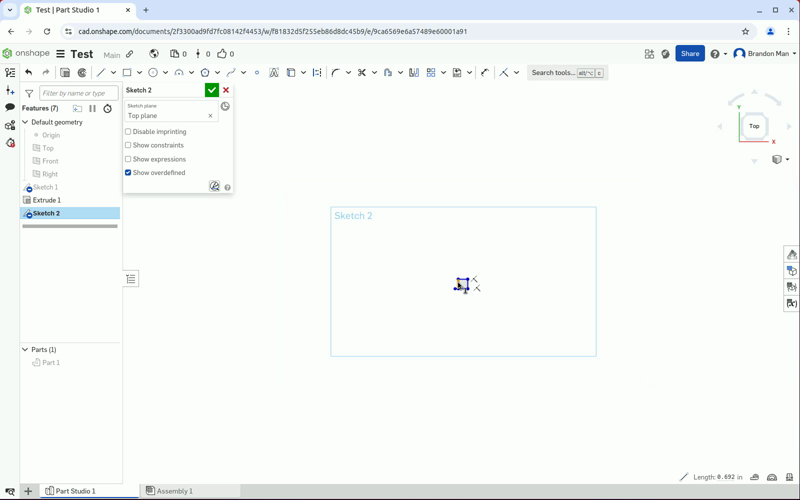
scroll(-6)
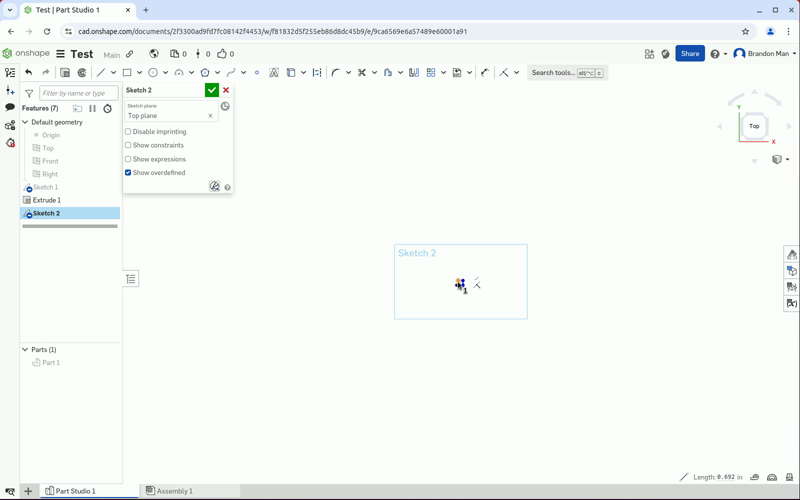
mouse_move(73, 352)
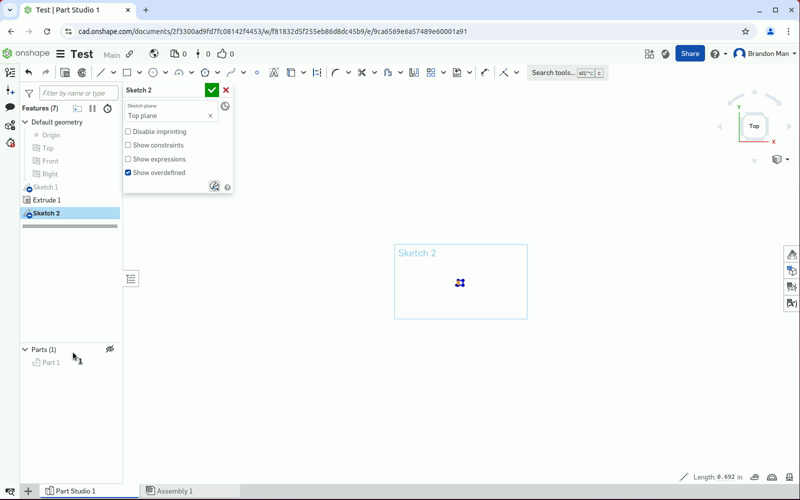
key(shift+y)
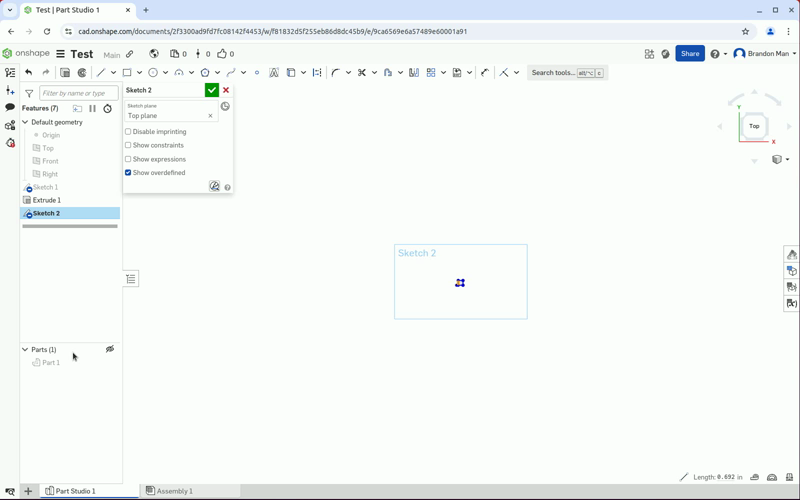
key(shift+e)
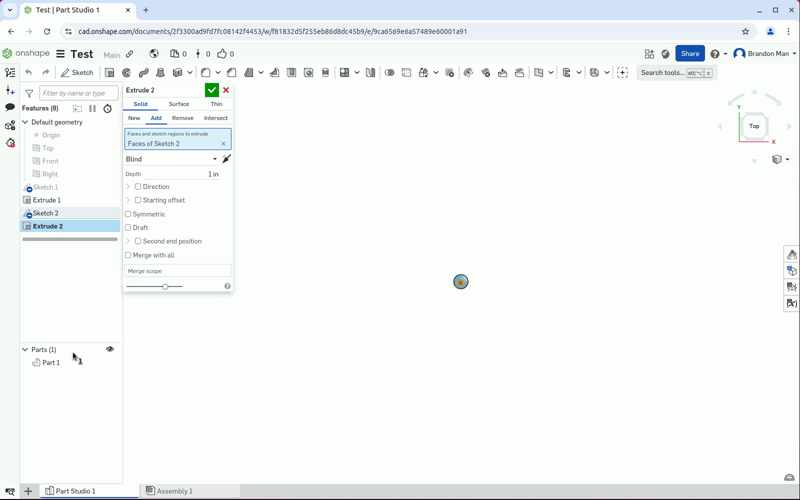
mouse_move(143, 106)
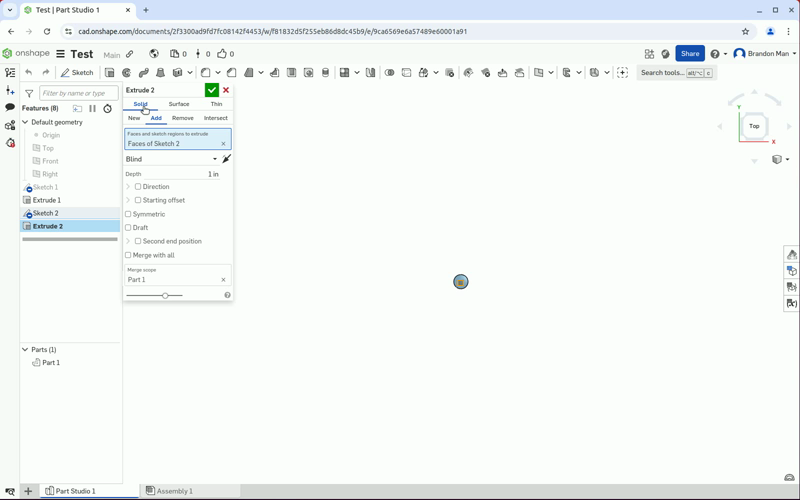
click(143, 106)
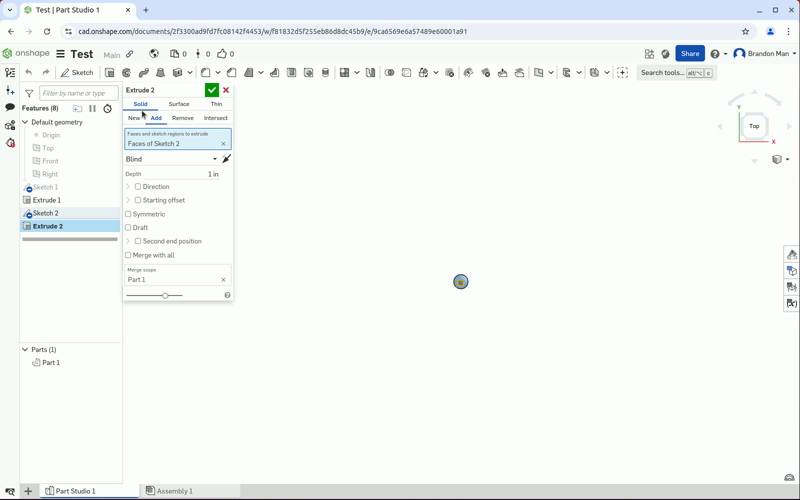
mouse_move(137, 120)
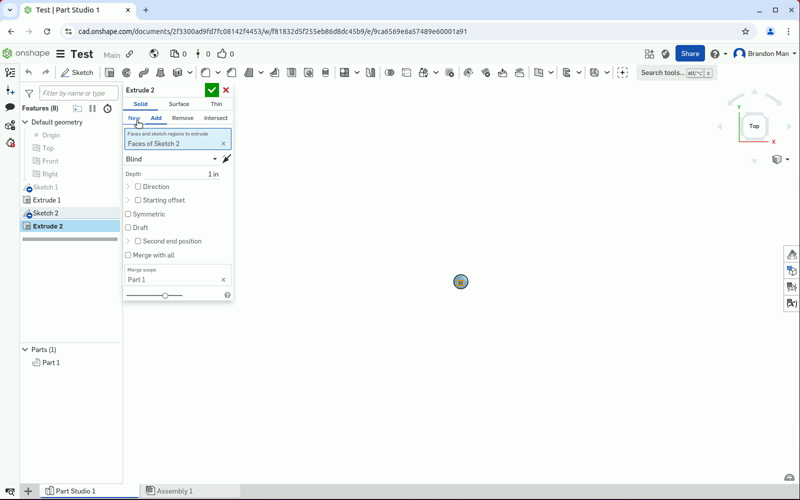
click(137, 120)
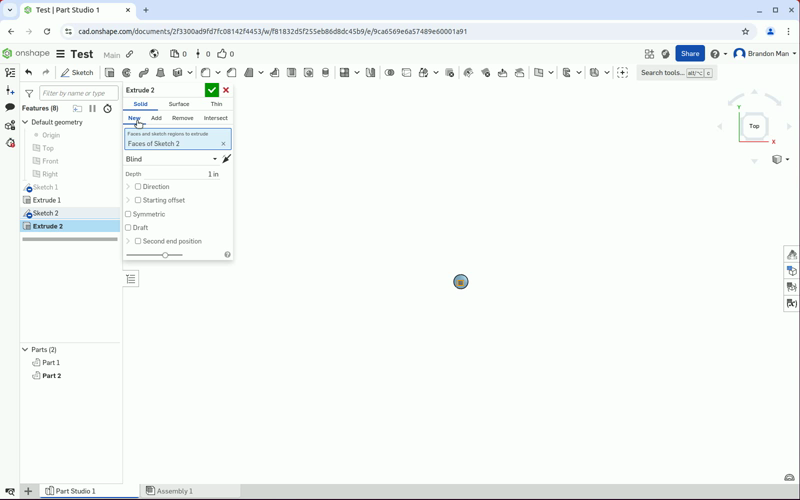
key(tab, 4)
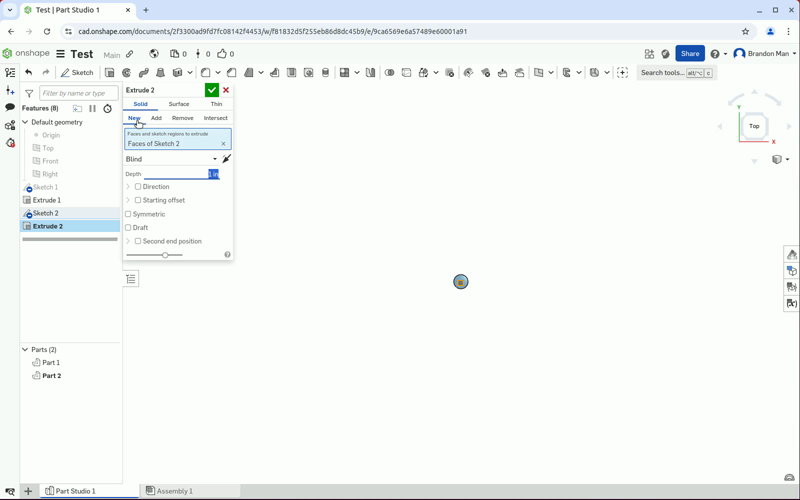
text(23.108)
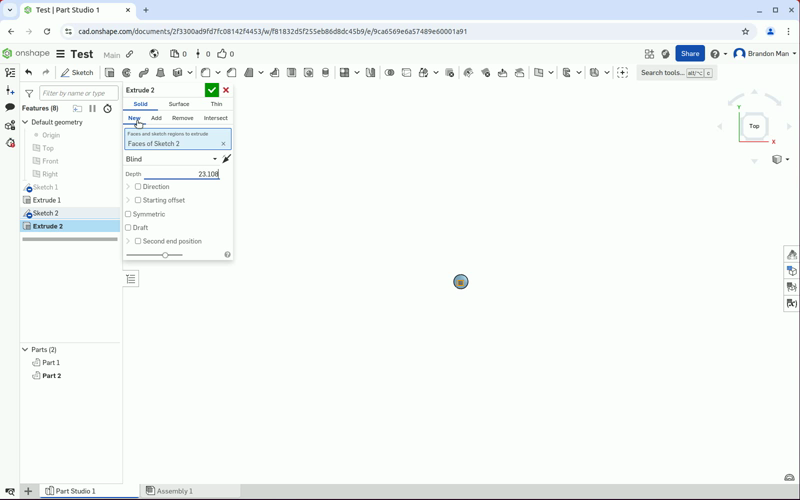
key(enter)
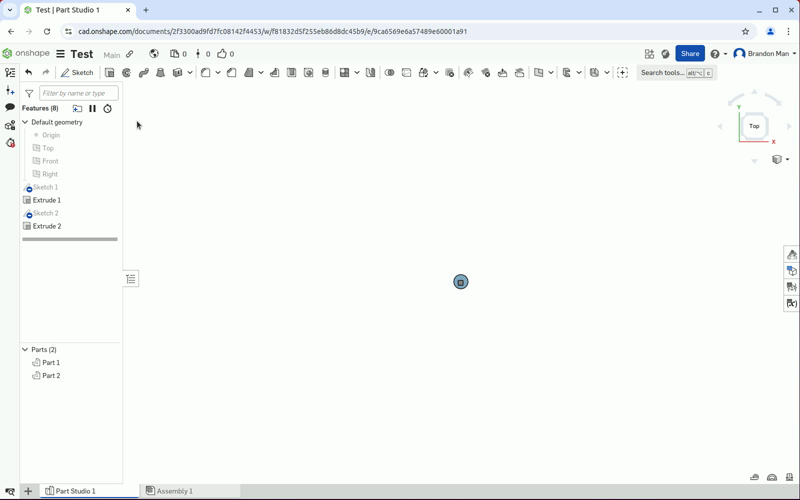
key(shift+h)
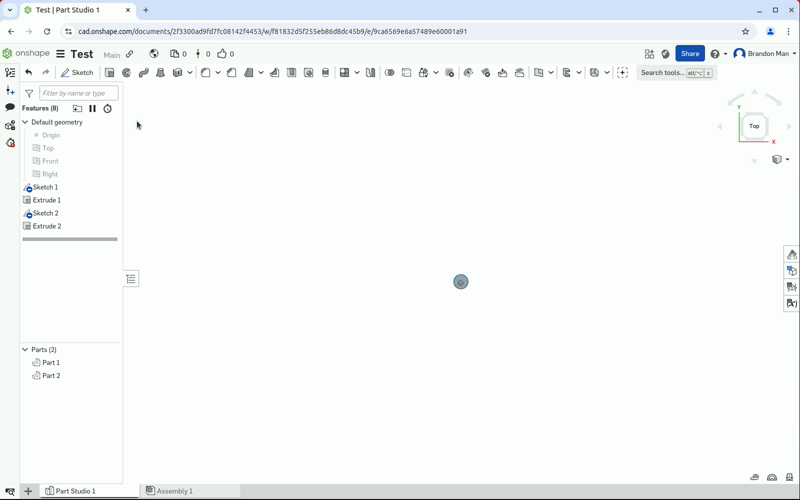
key(shift+h)
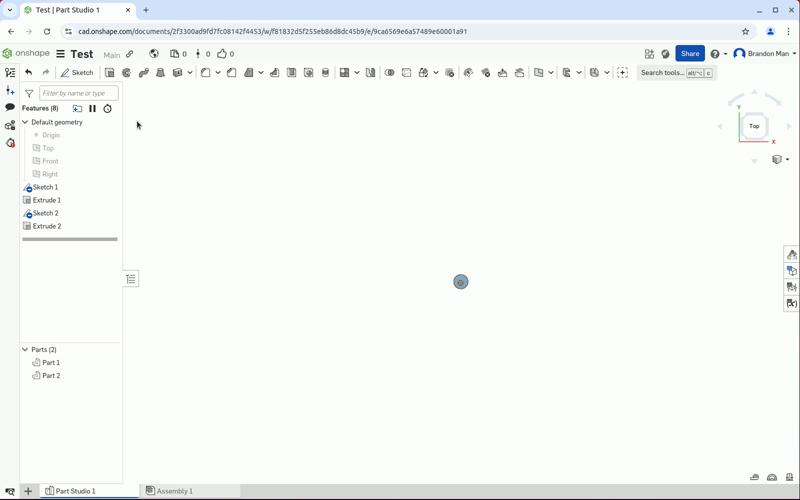
key(shift+7)
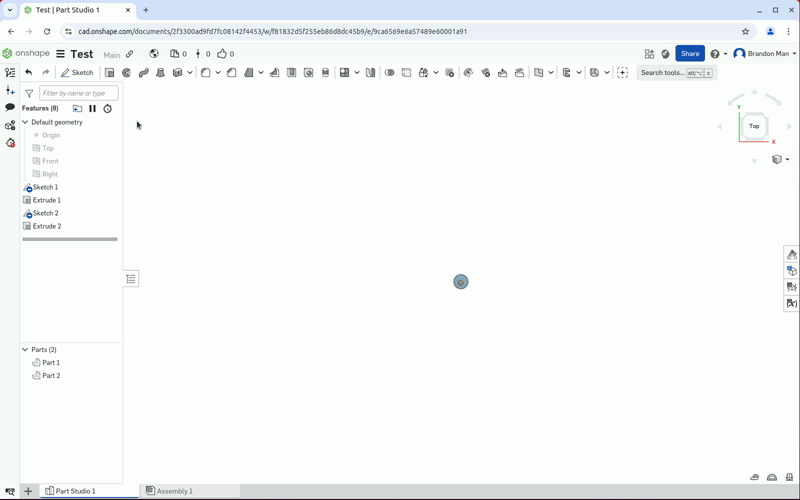
key(up, 3)
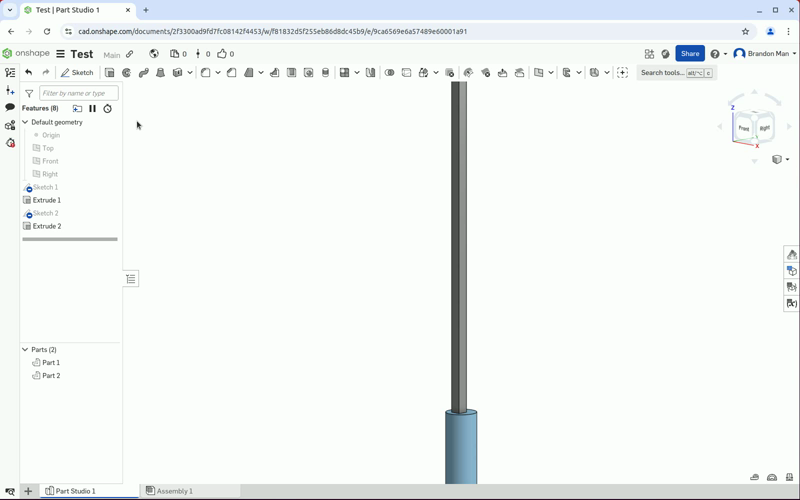
key(left, 3)
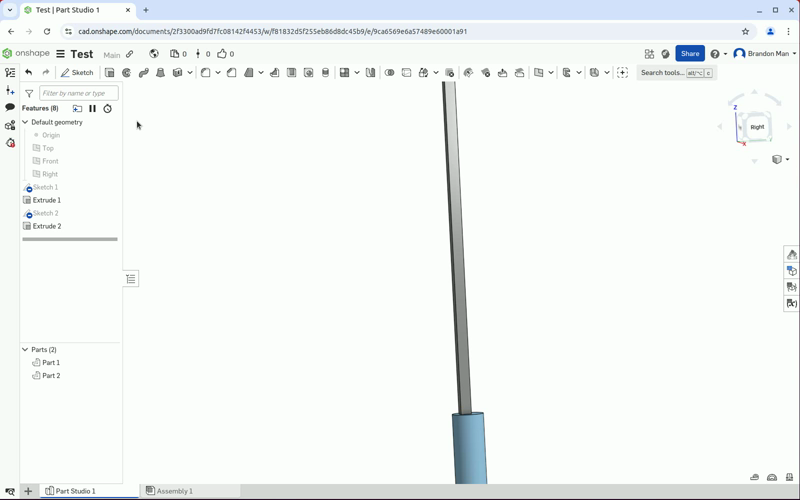
key(right, 3)
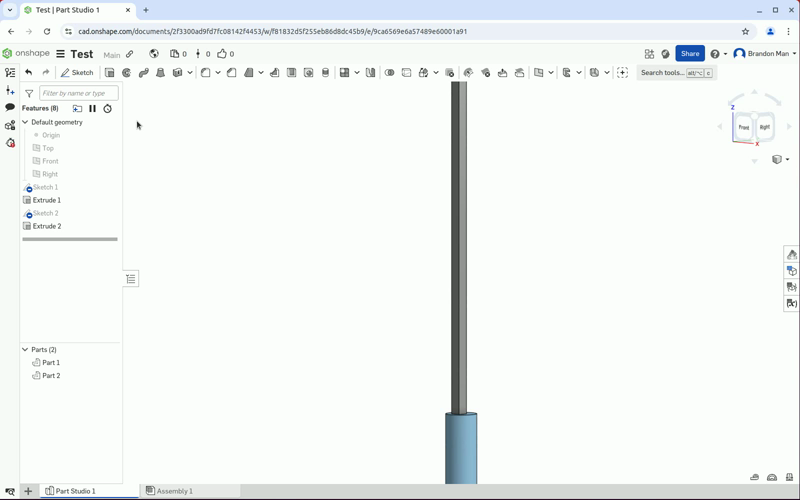
key(down, 3)
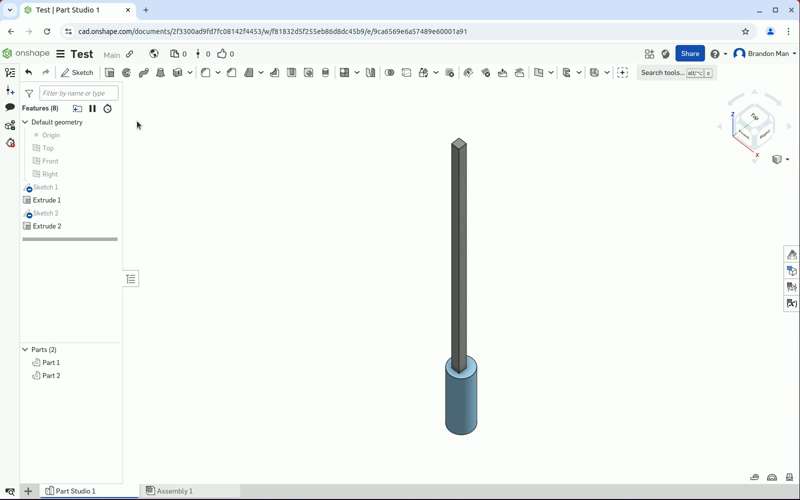
mouse_move(73, 189)
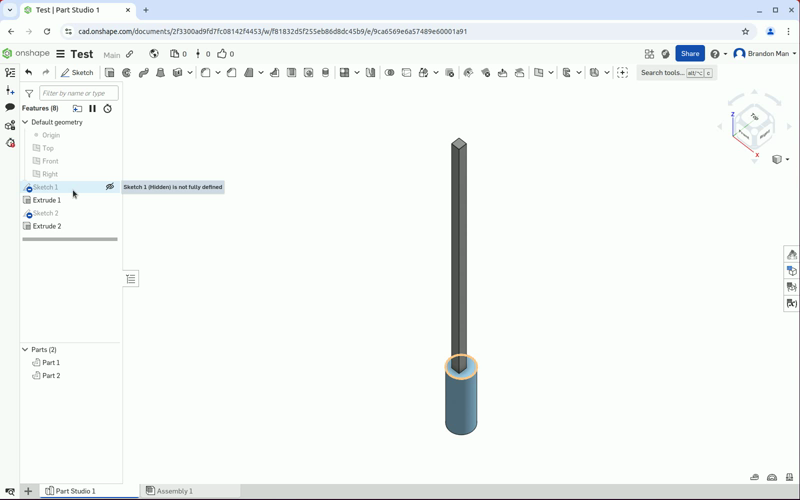
click(73, 189)